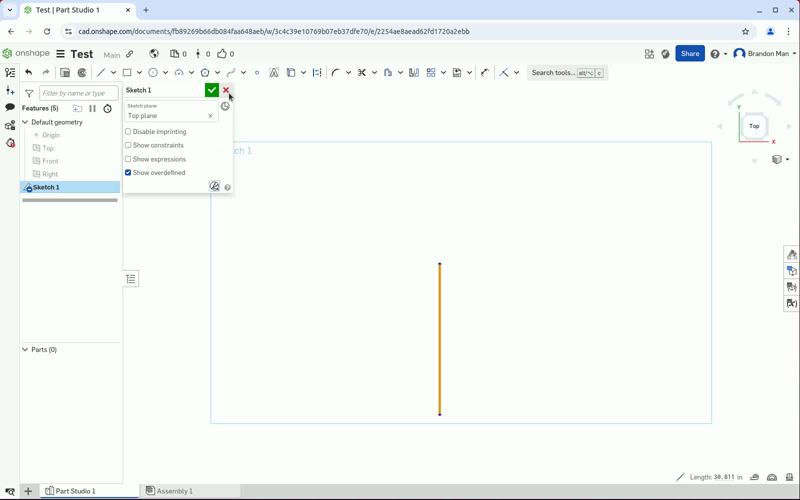
key(shift+h)
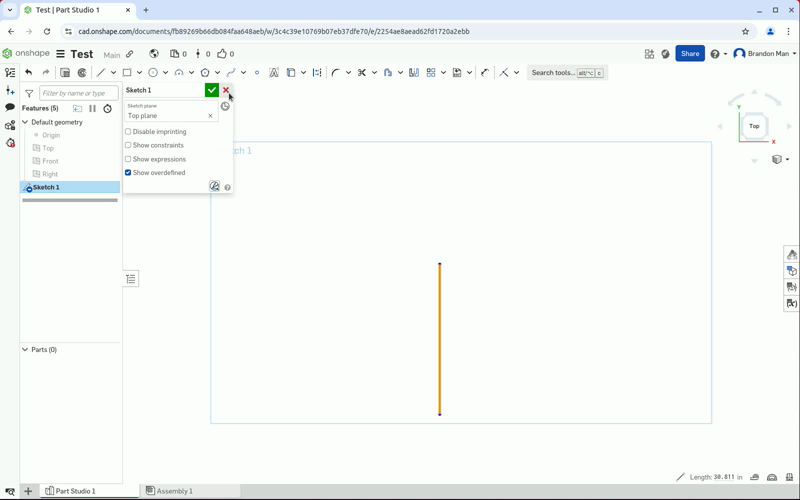
key(shift+s)
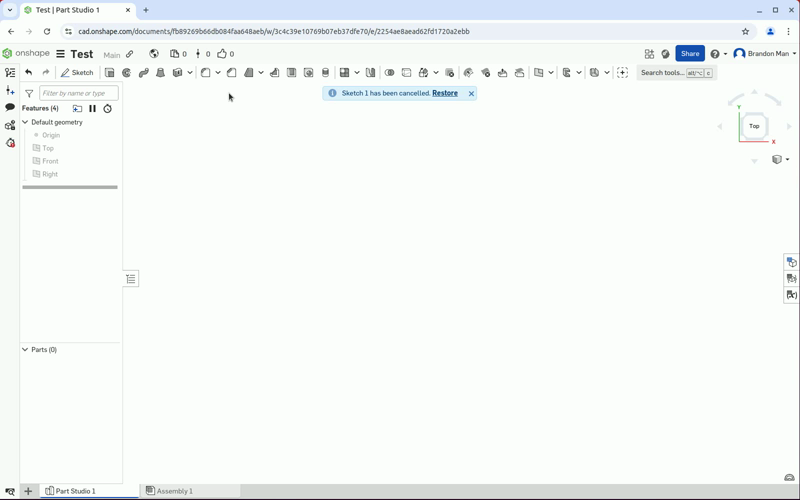
mouse_move(73, 150)
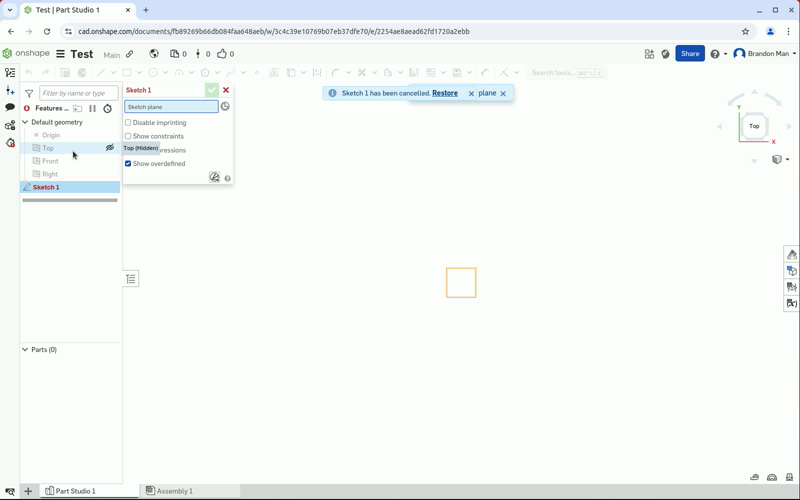
click(73, 150)
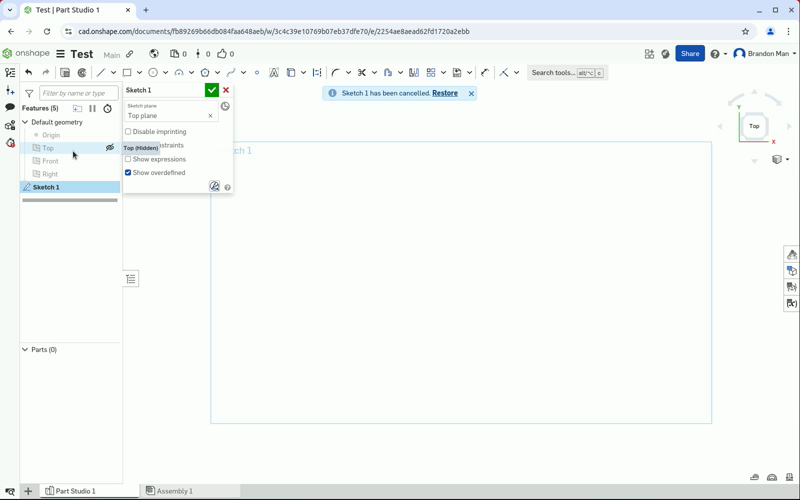
mouse_move(73, 352)
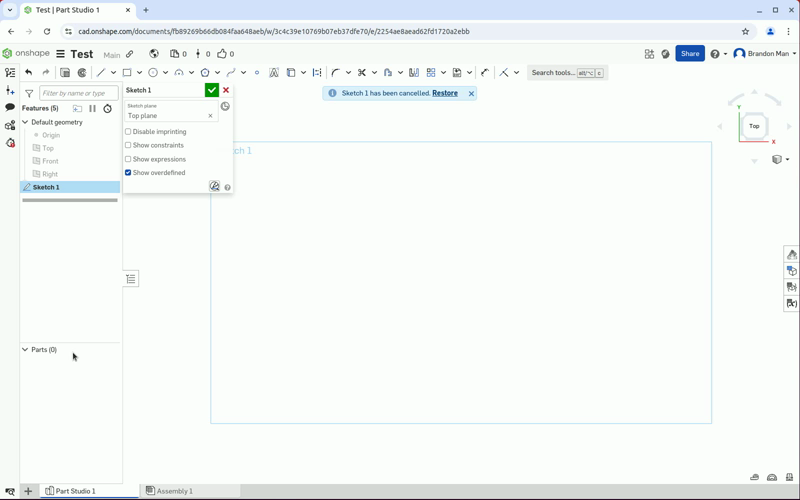
key(y)
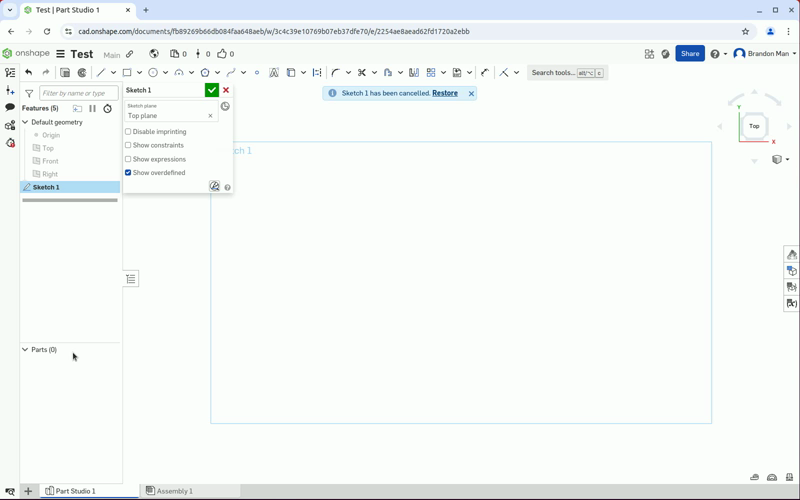
key(l)
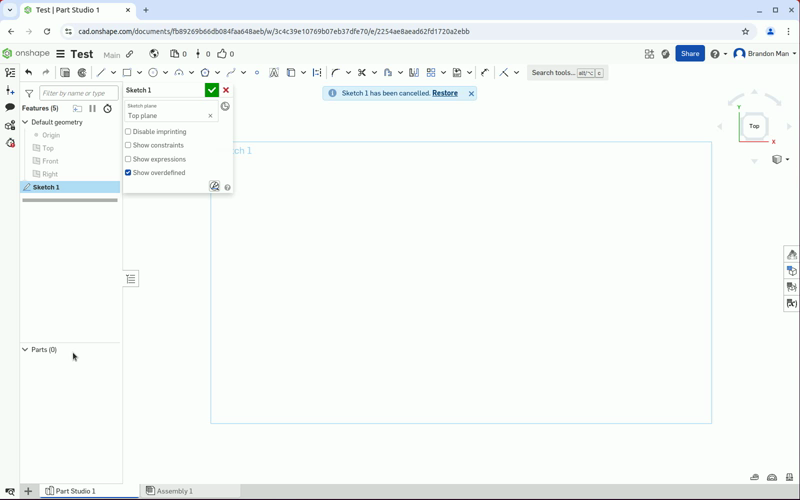
key_down(shift)
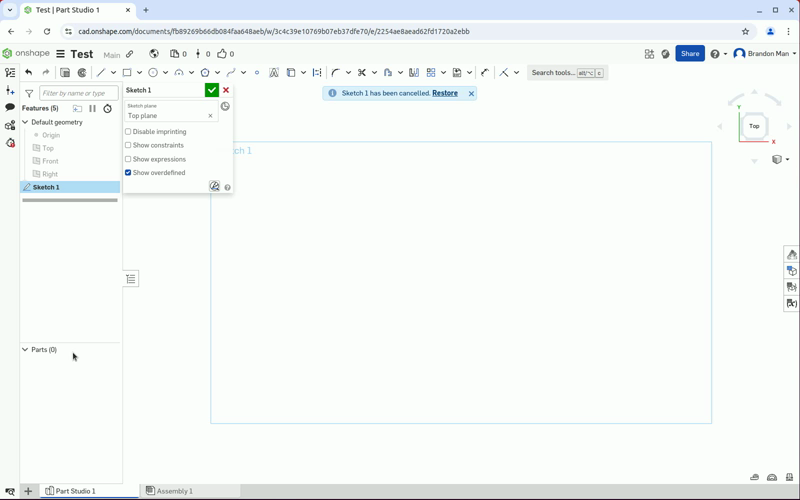
mouse_move(348, 363)
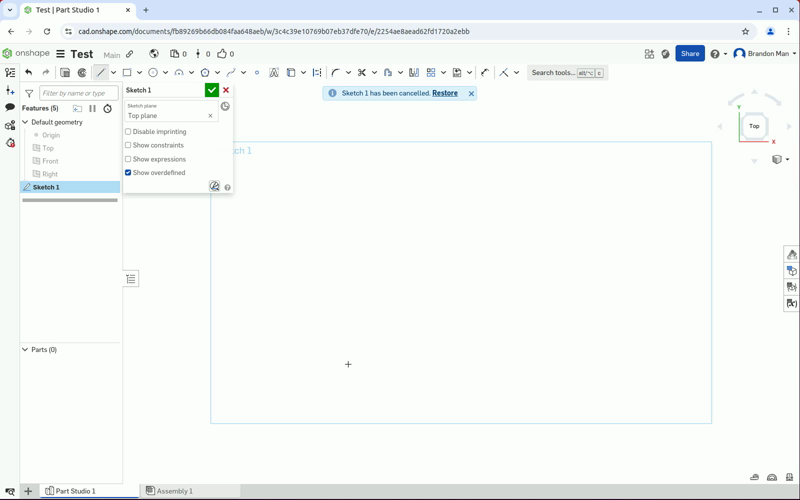
click(348, 363)
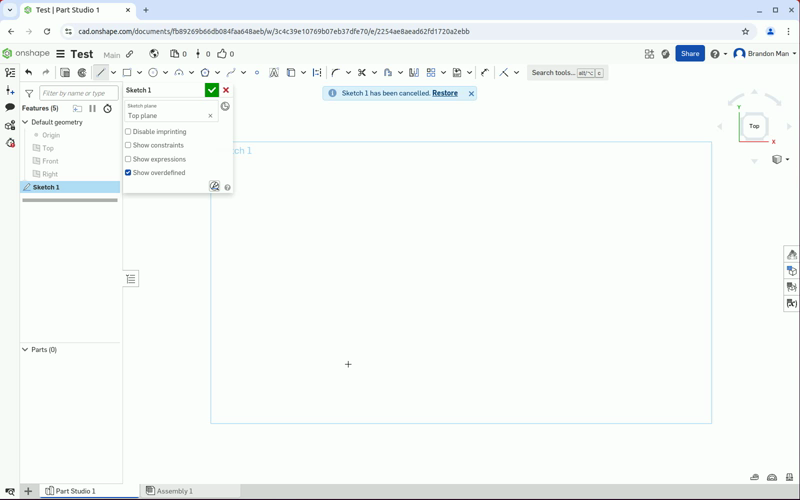
key_up(shift)
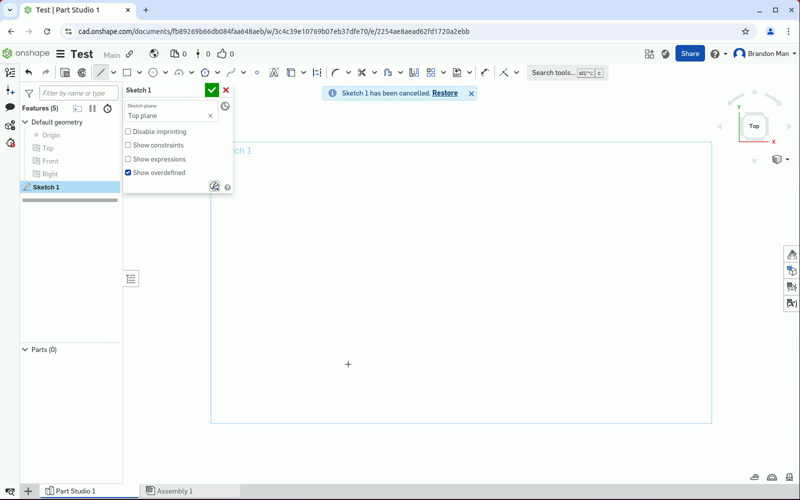
key_down(shift)
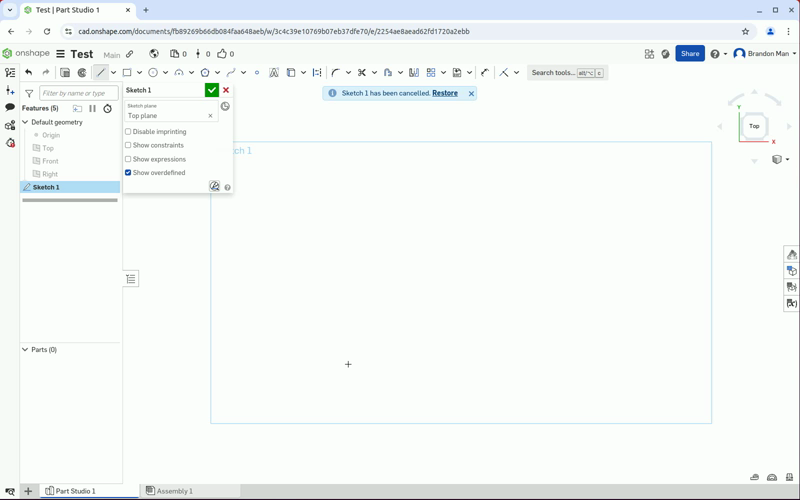
mouse_move(572, 363)
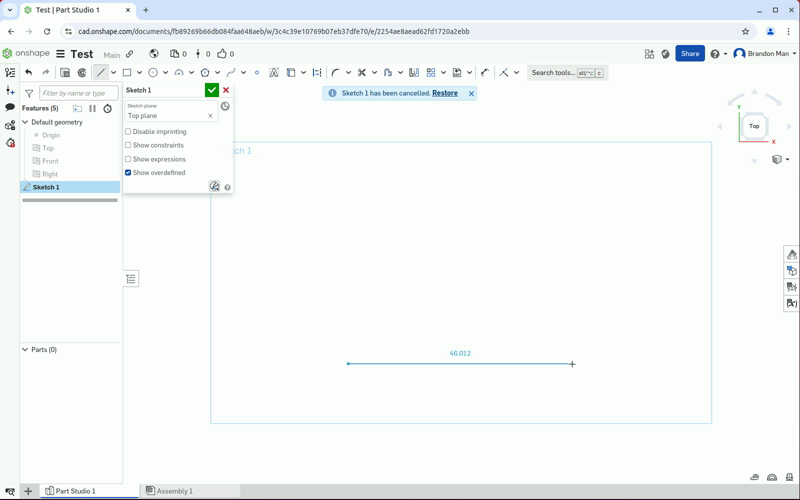
click(572, 363)
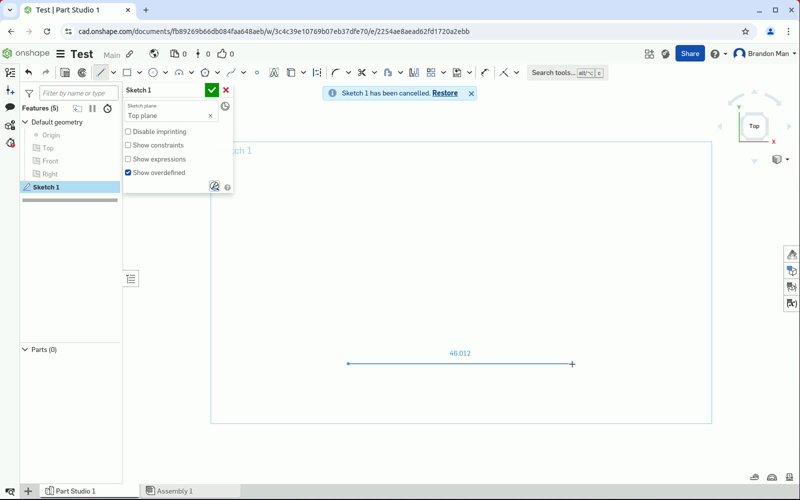
key_up(shift)
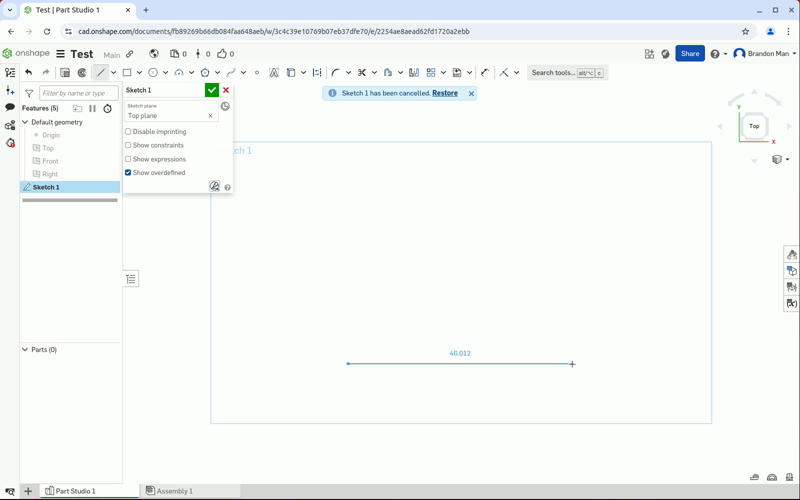
key_down(shift)
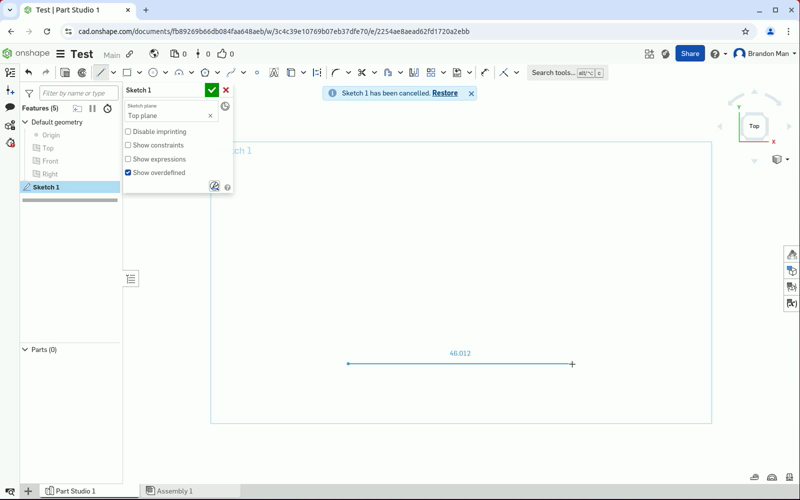
mouse_move(572, 203)
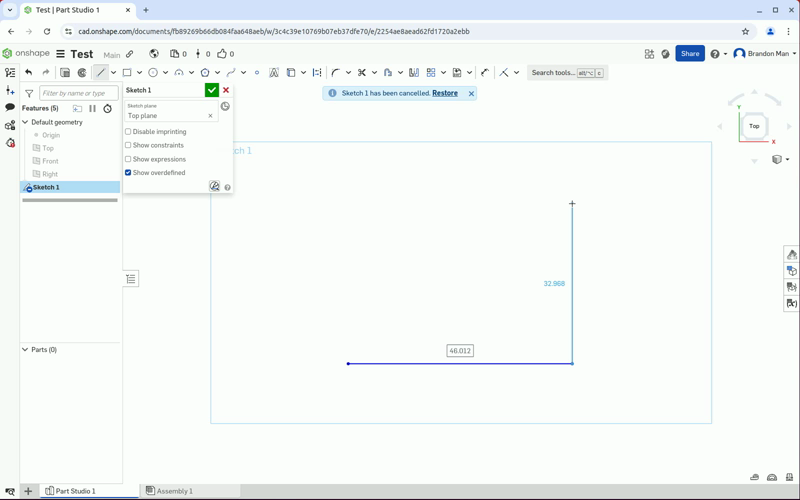
click(572, 203)
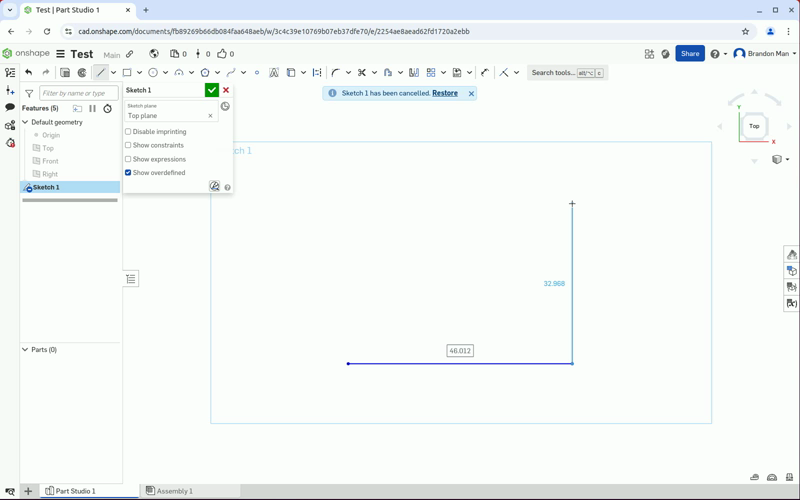
key_up(shift)
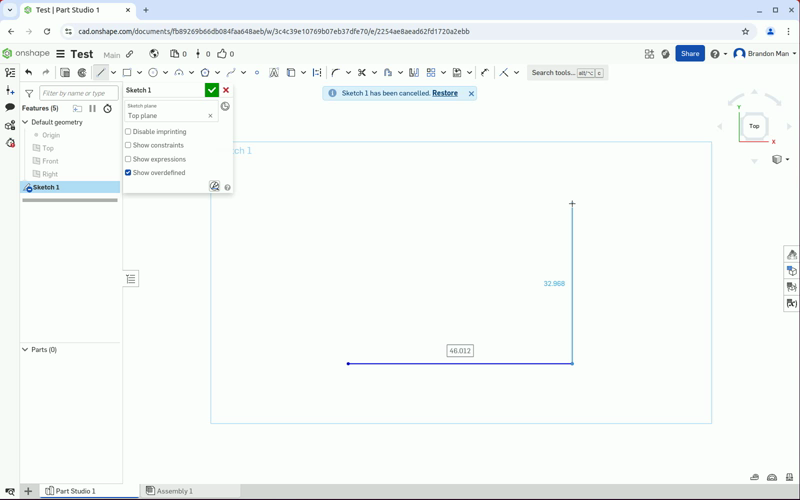
key_down(shift)
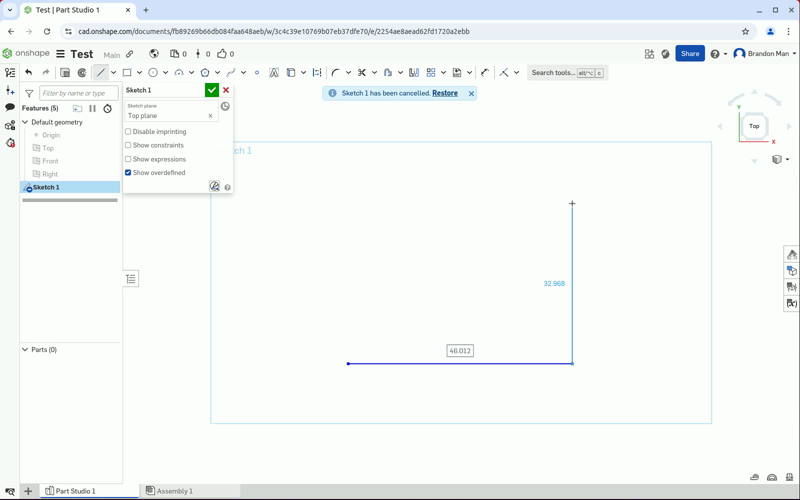
mouse_move(348, 203)
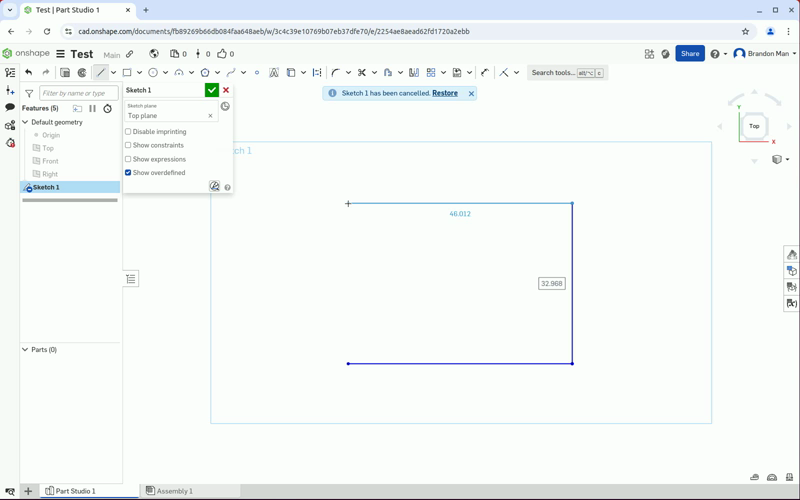
click(348, 203)
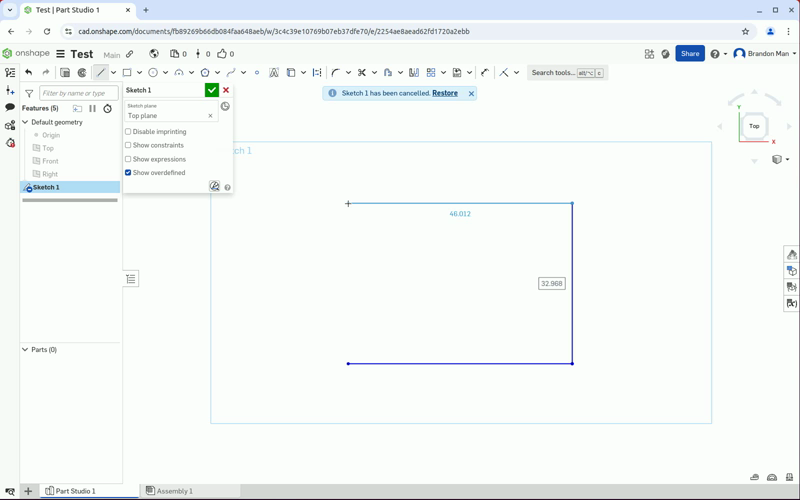
key_up(shift)
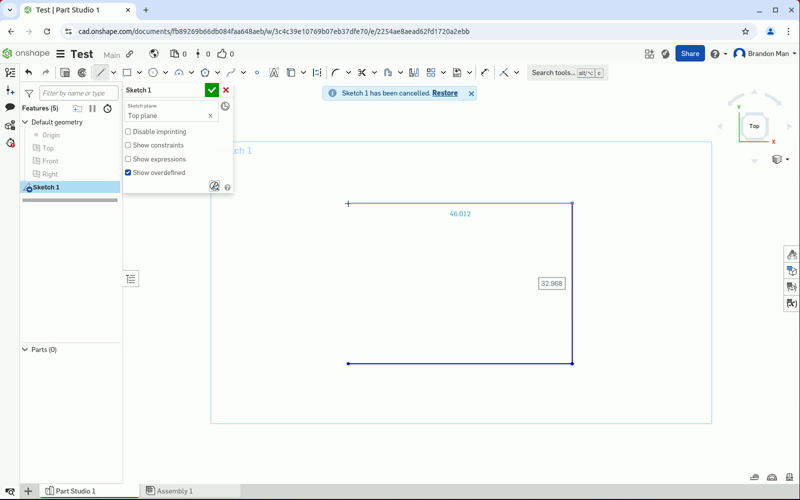
key_down(shift)
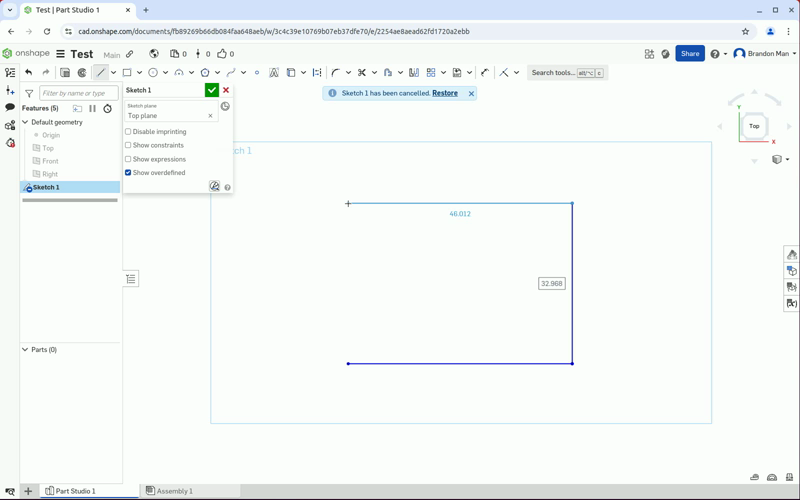
mouse_move(348, 363)
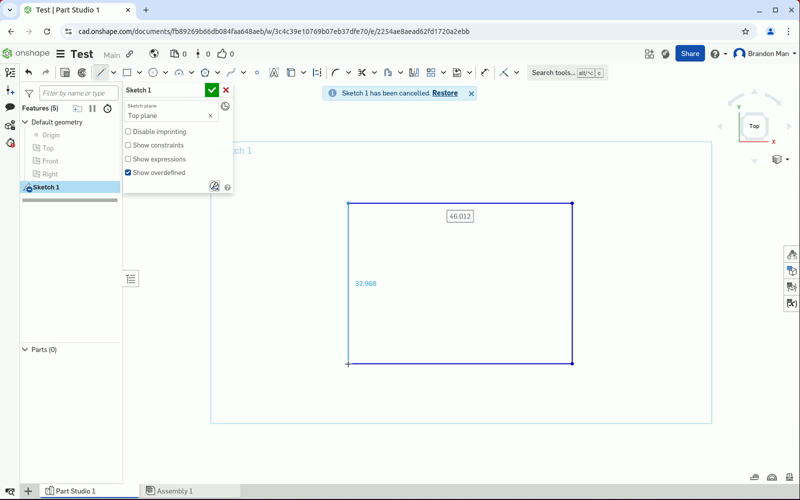
key_up(shift)
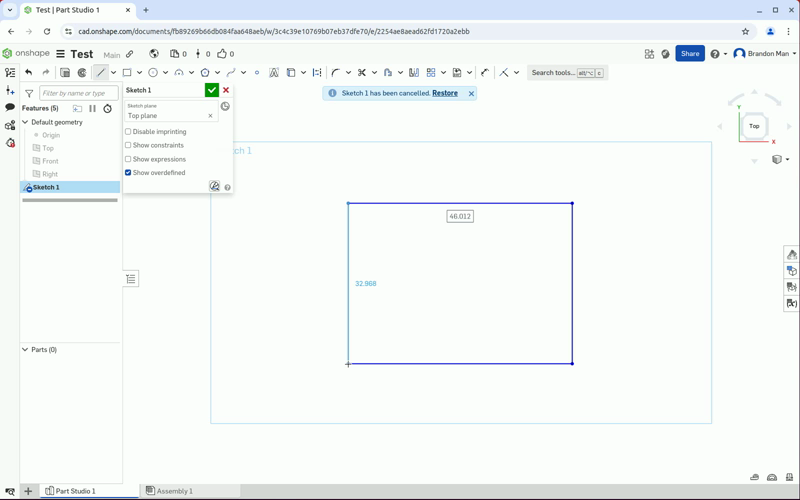
click(348, 363)
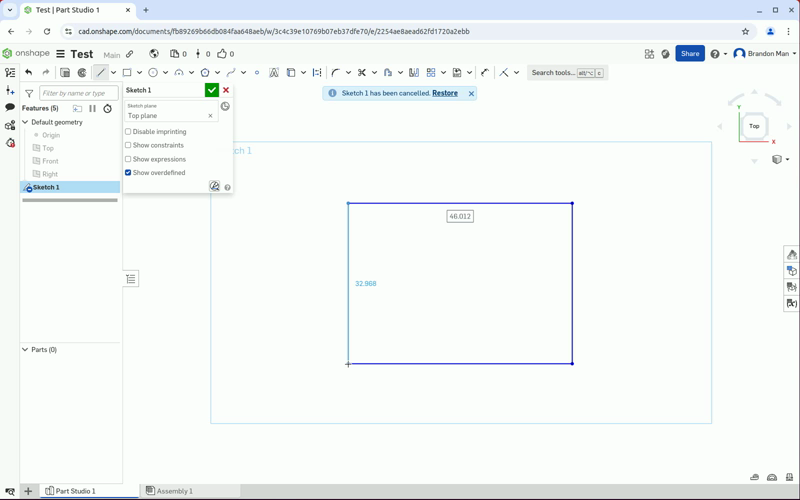
key(esc)
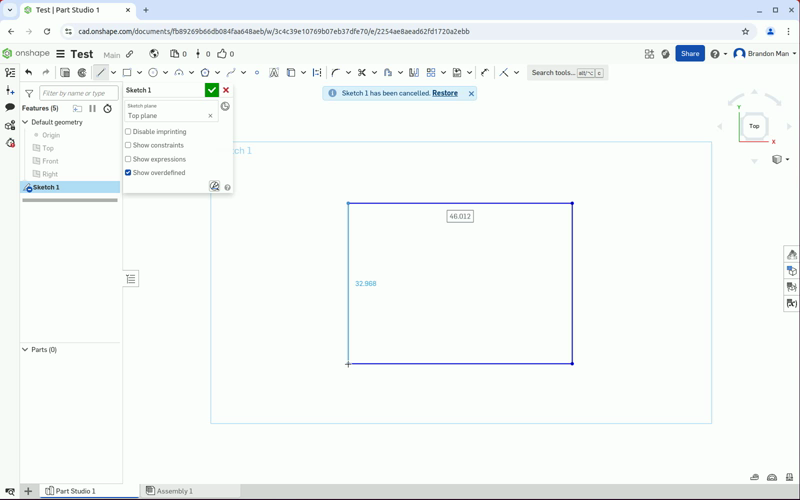
mouse_move(376, 314)
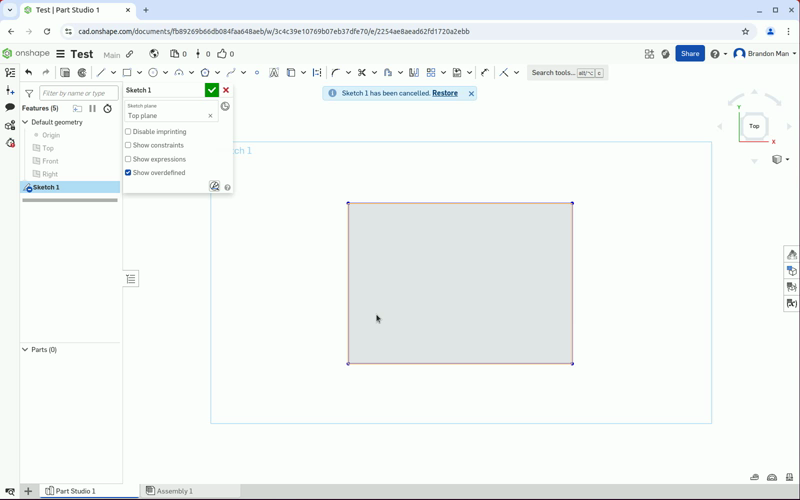
click(376, 314)
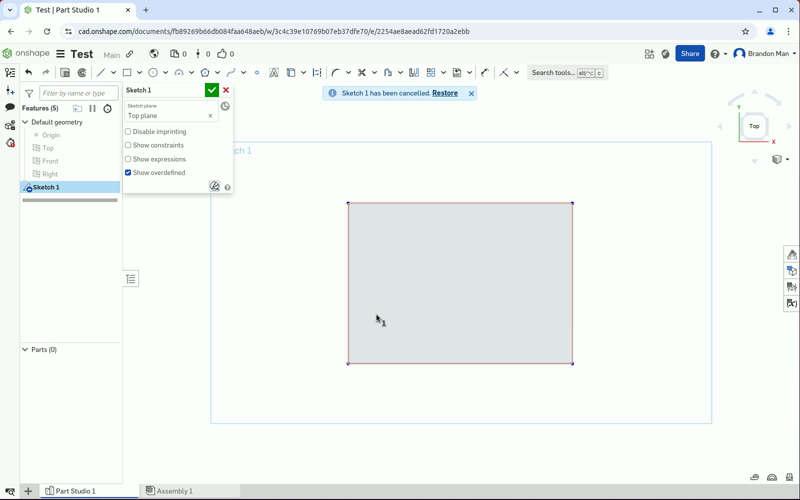
mouse_move(73, 352)
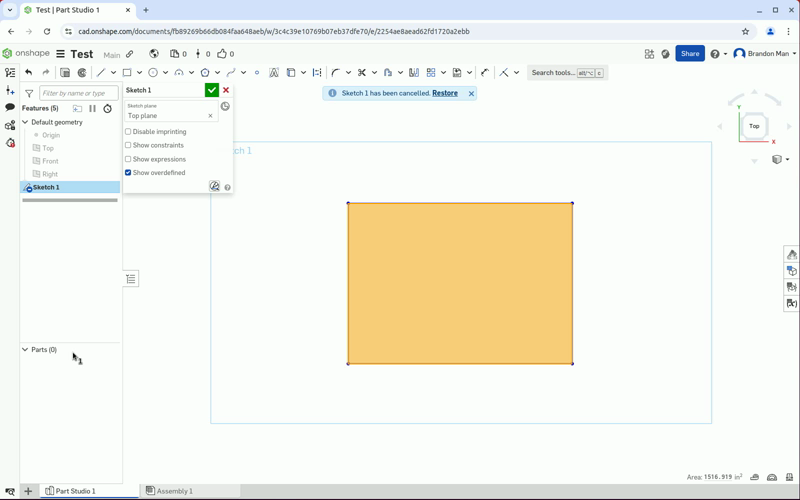
key(shift+y)
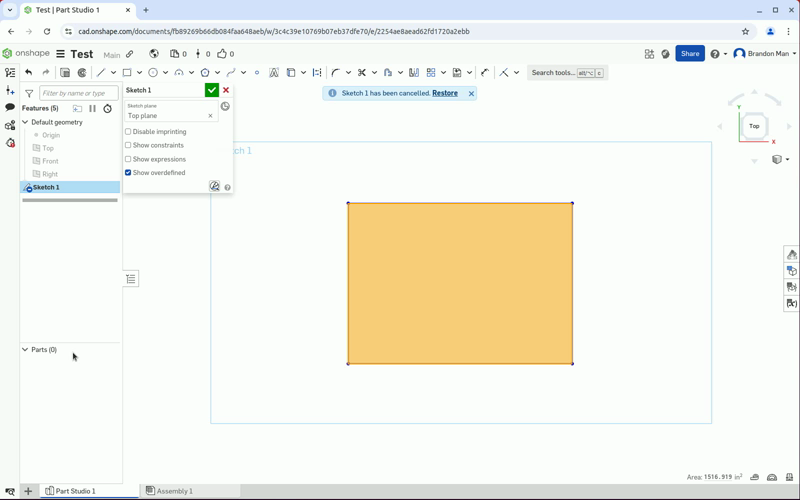
key(shift+e)
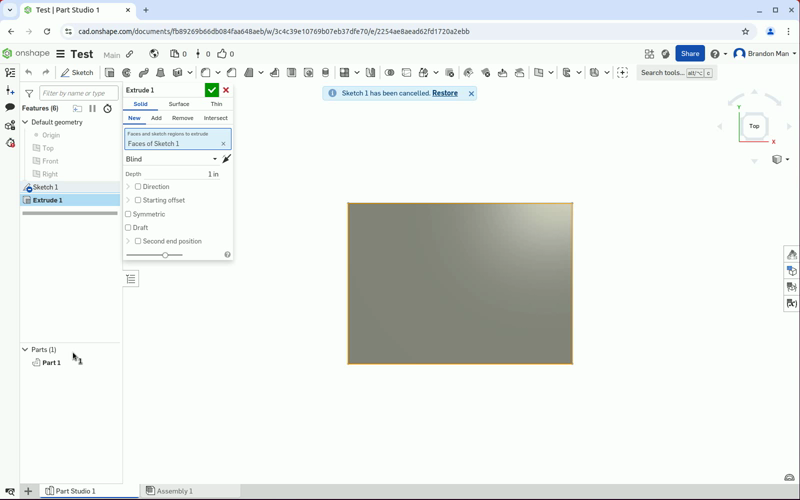
mouse_move(143, 106)
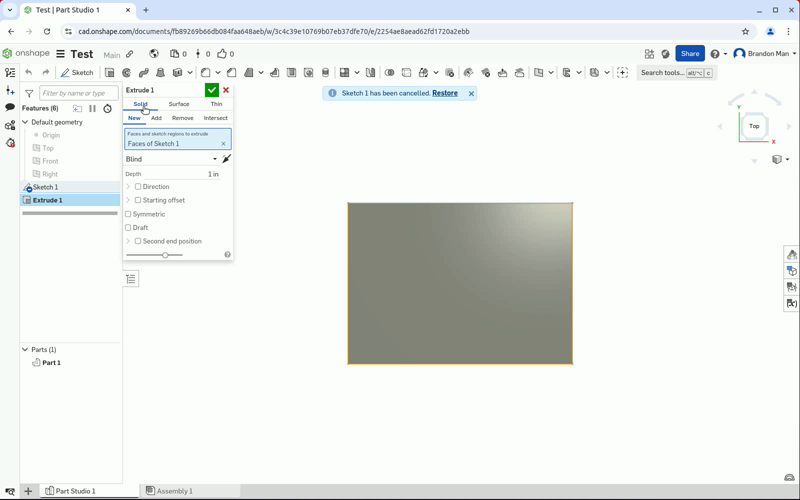
click(143, 106)
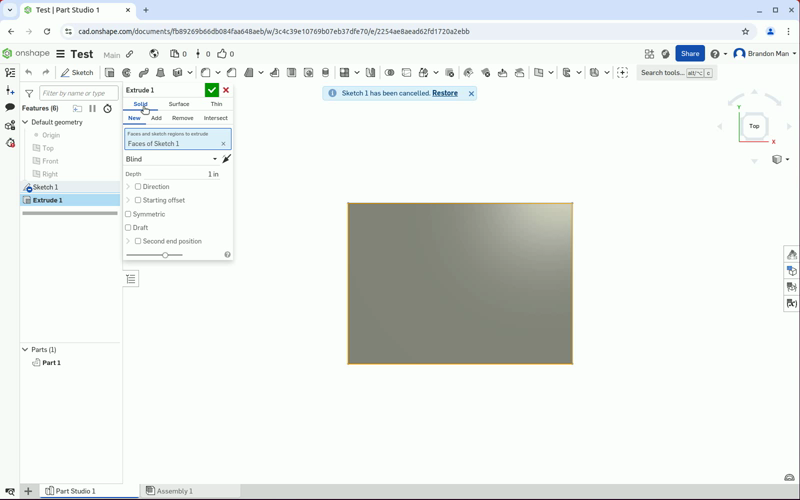
mouse_move(137, 120)
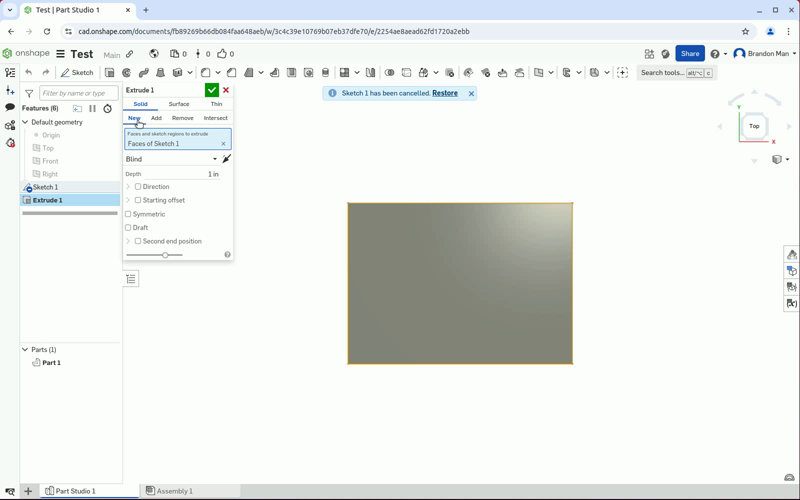
click(137, 120)
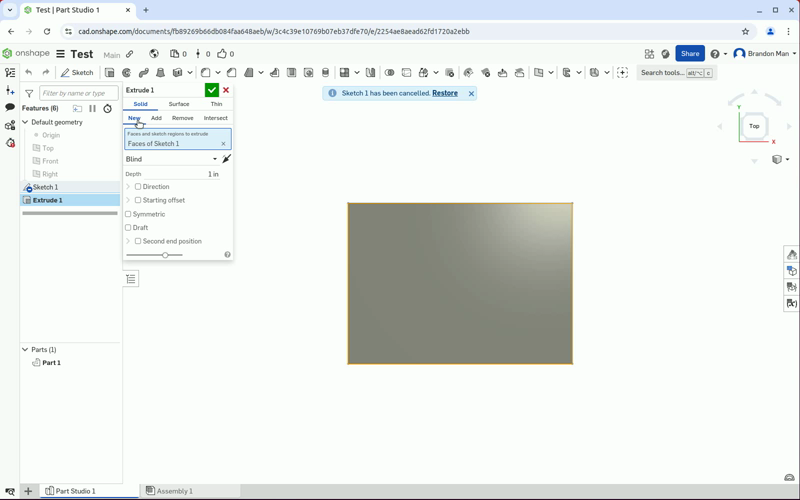
key(tab, 4)
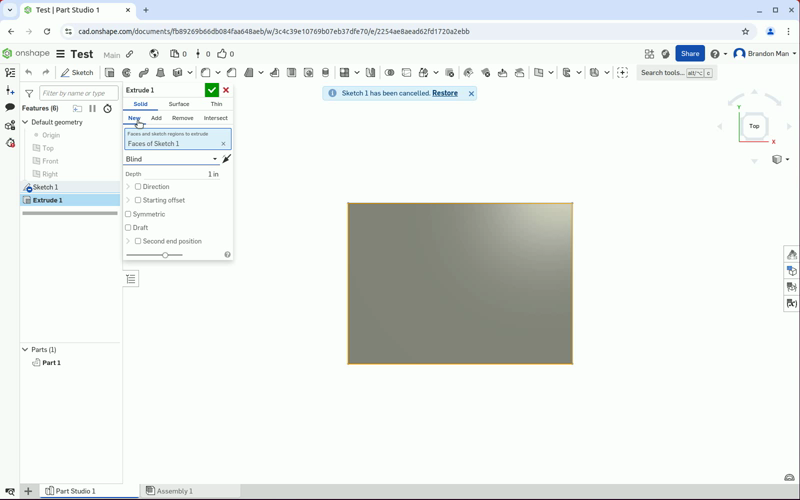
text(2.889)
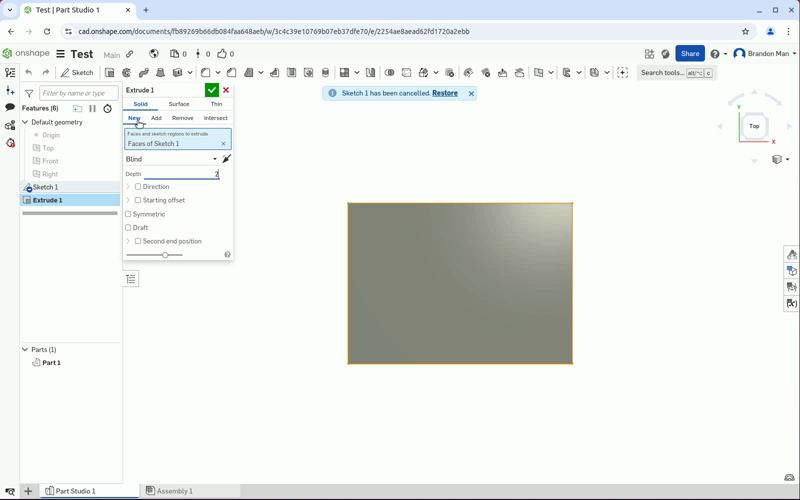
key(enter)
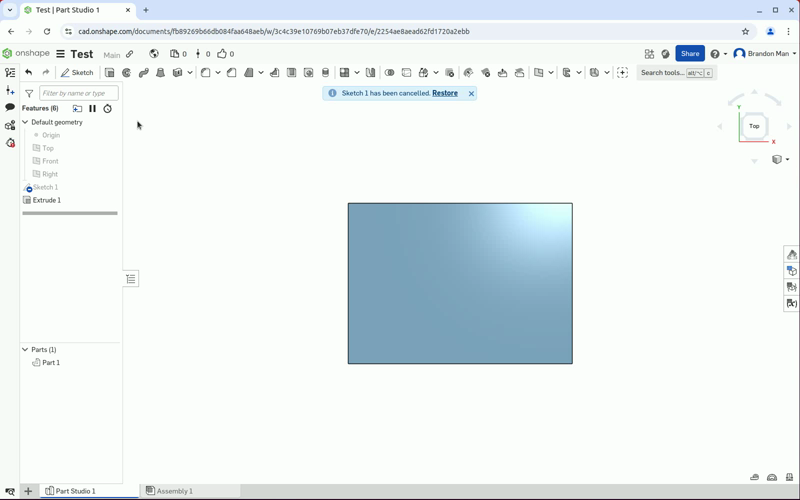
key(shift+h)
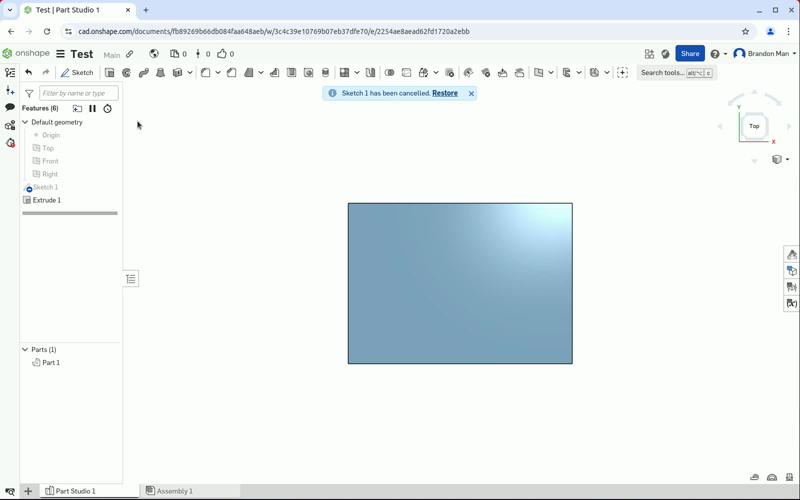
key(shift+h)
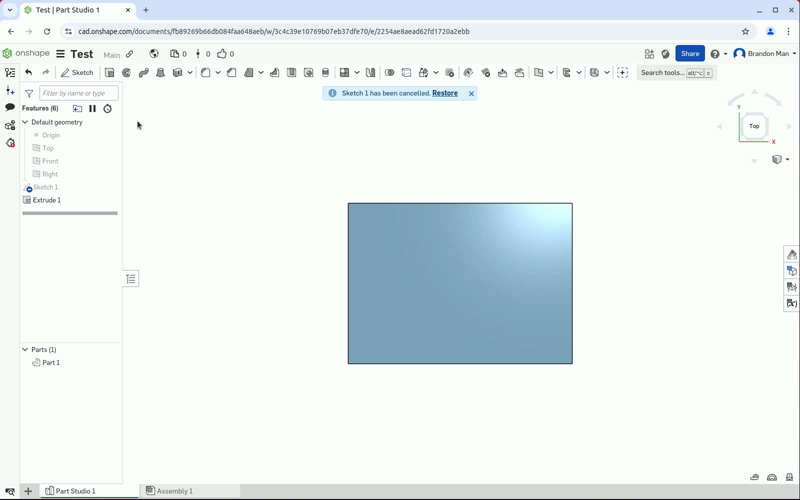
mouse_move(73, 189)
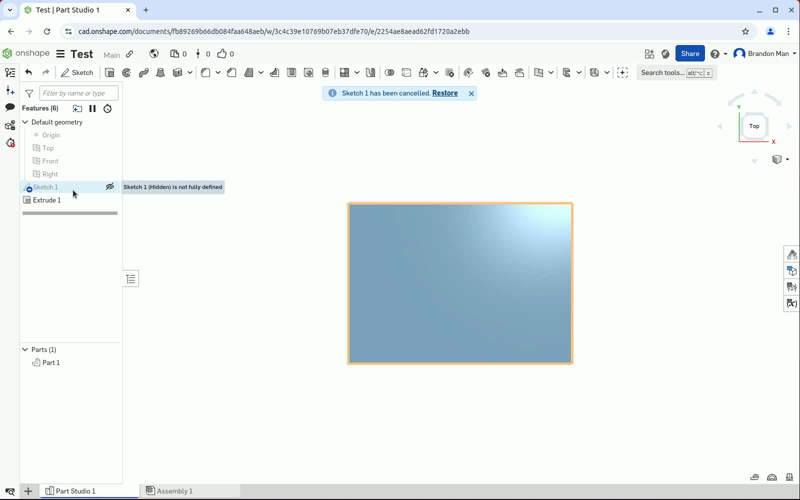
click(73, 189)
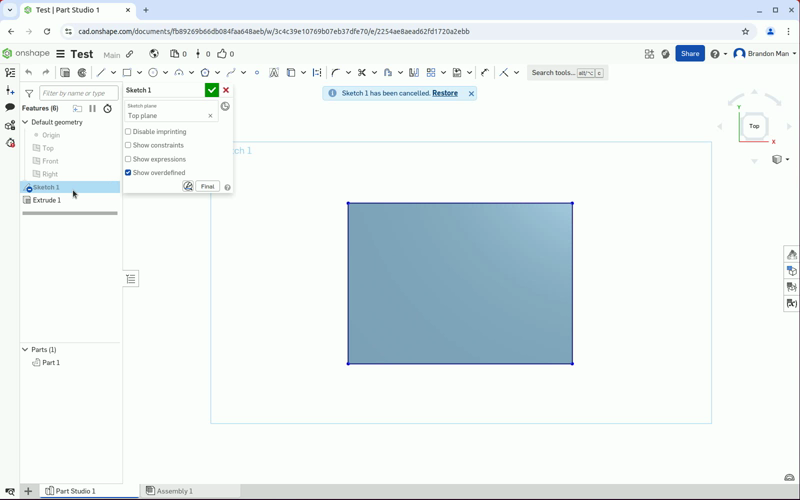
mouse_move(229, 92)
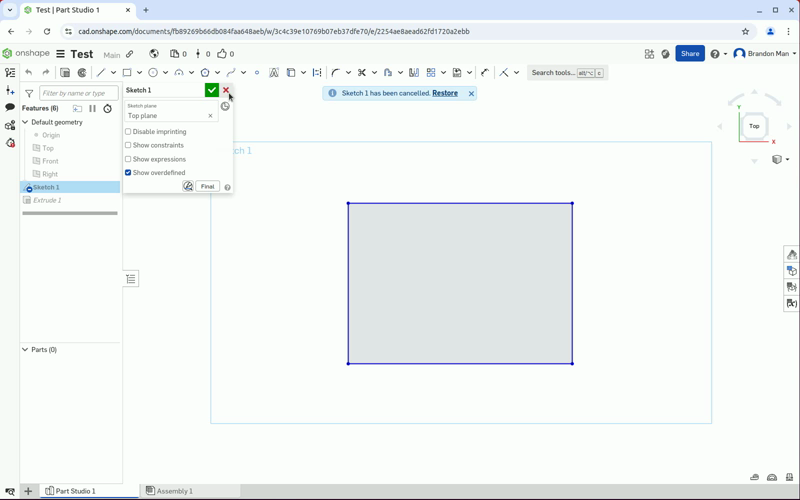
click(229, 92)
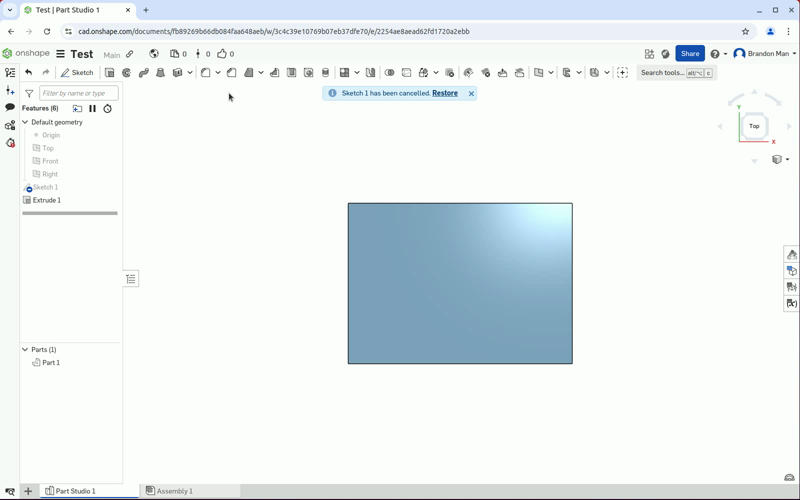
mouse_move(541, 75)
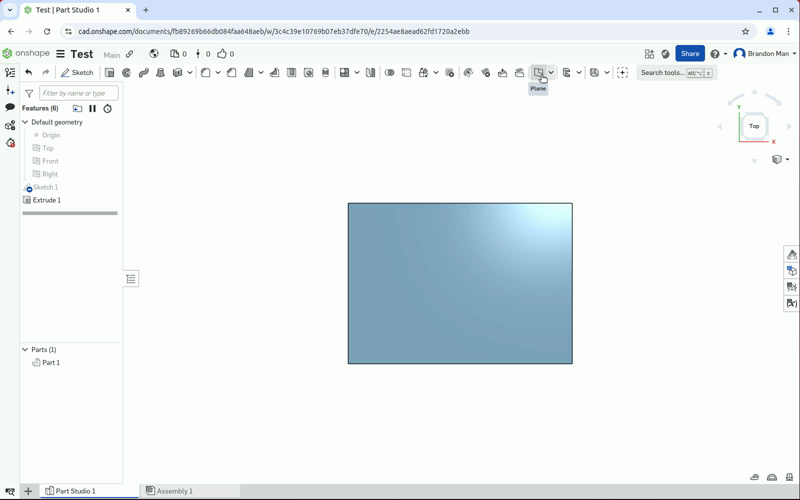
click(541, 75)
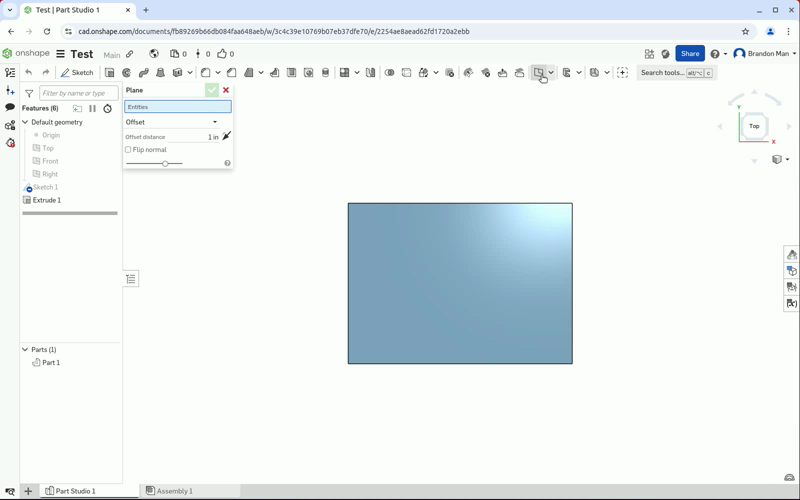
mouse_move(73, 150)
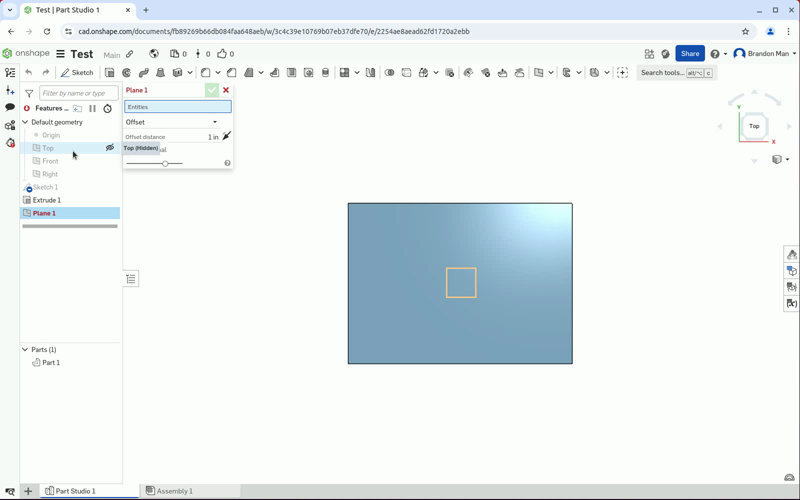
click(73, 150)
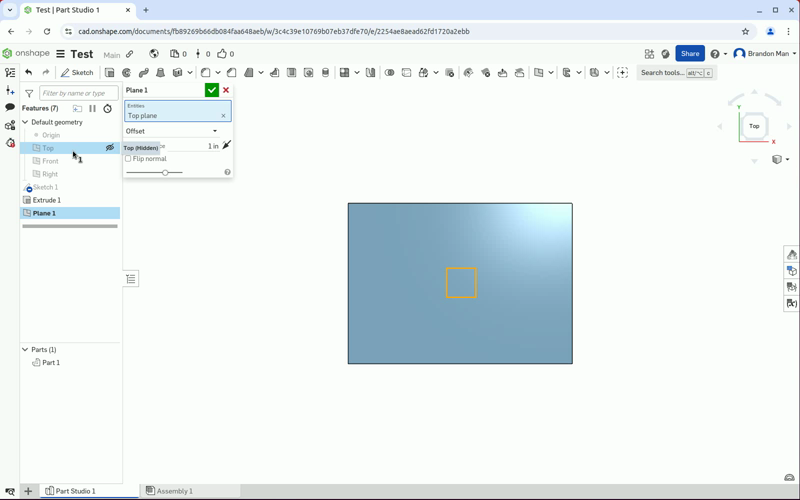
key(tab, 2)
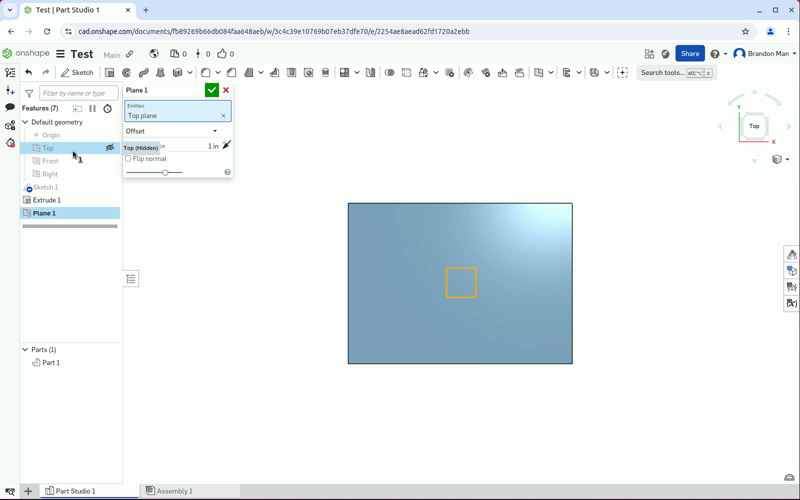
text(2.896)
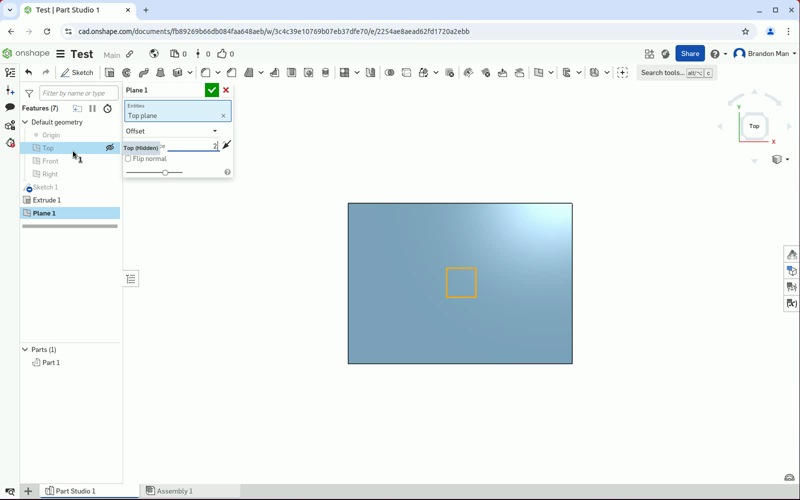
key(enter, 2)
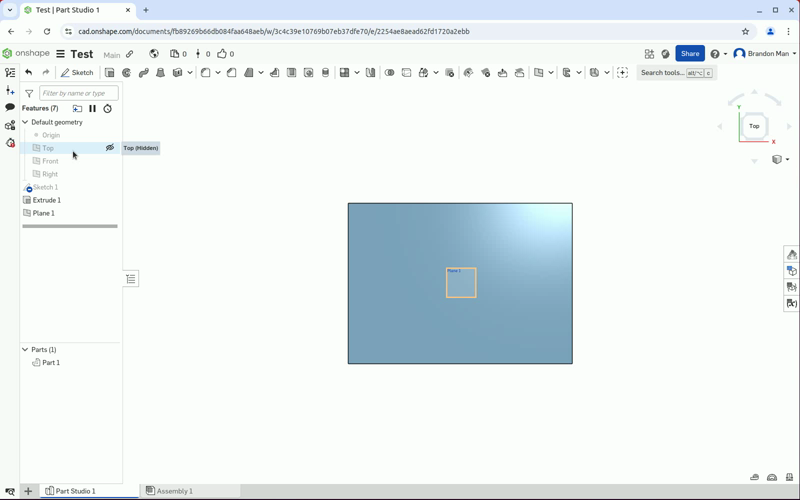
key(shift+s)
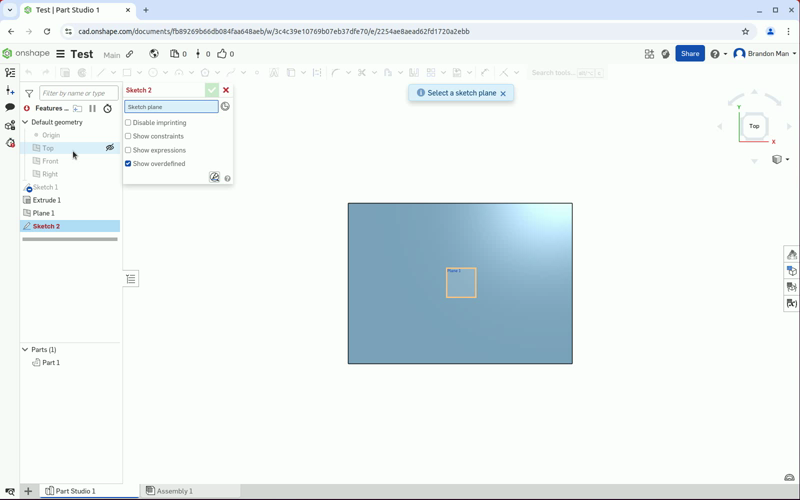
mouse_move(73, 215)
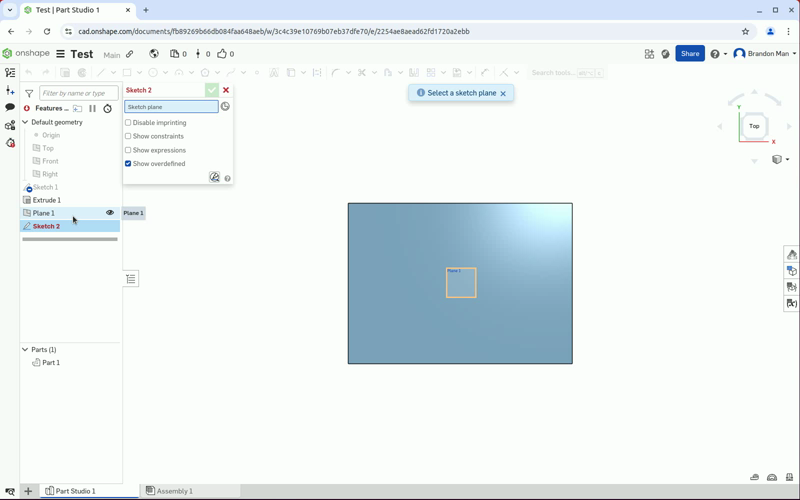
click(73, 215)
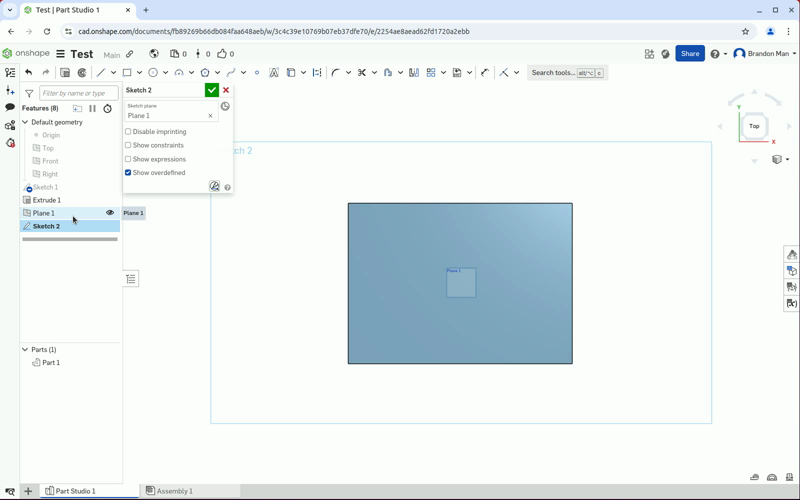
mouse_move(73, 352)
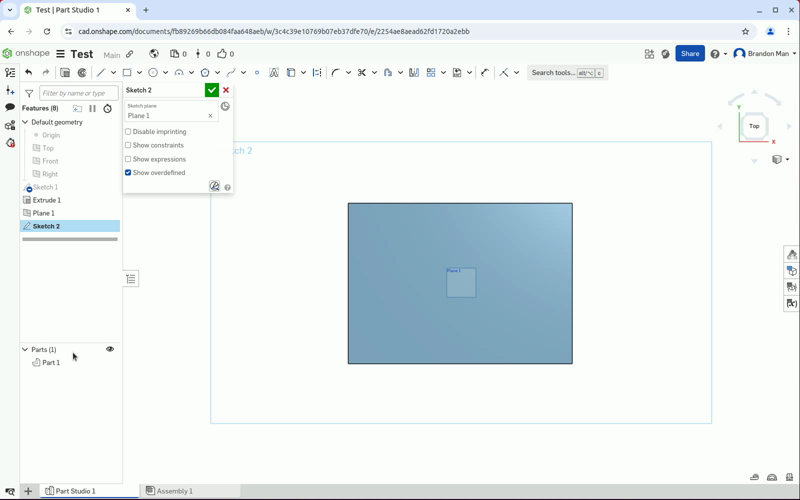
key(y)
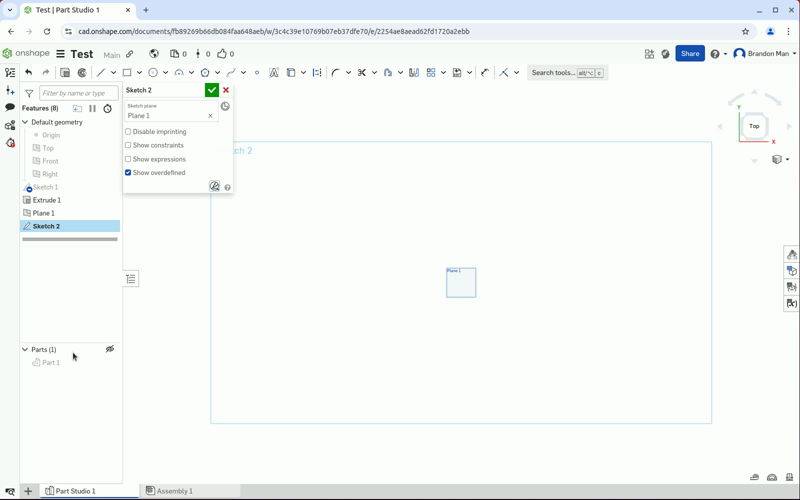
key(l)
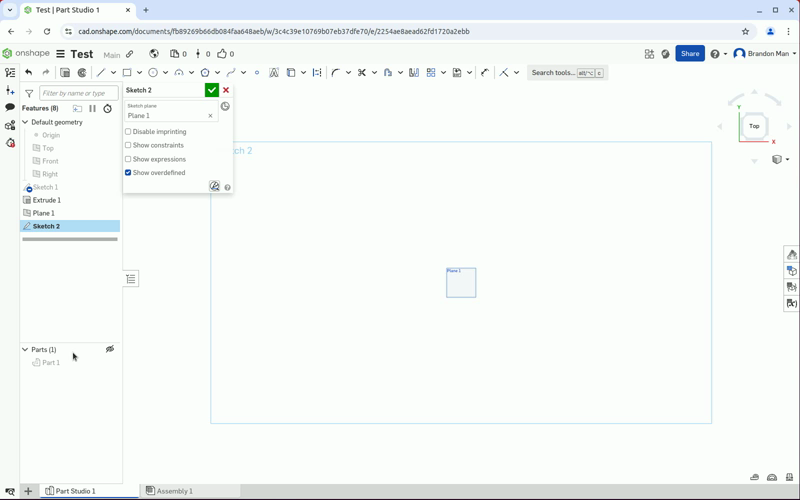
key_down(shift)
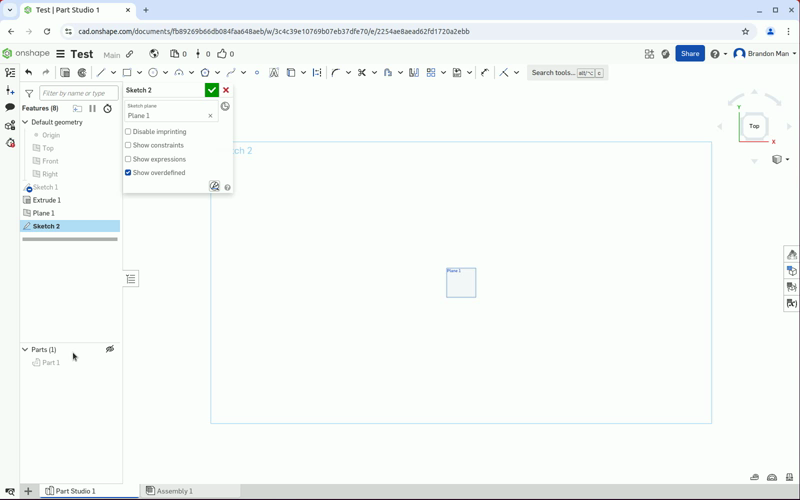
mouse_move(352, 355)
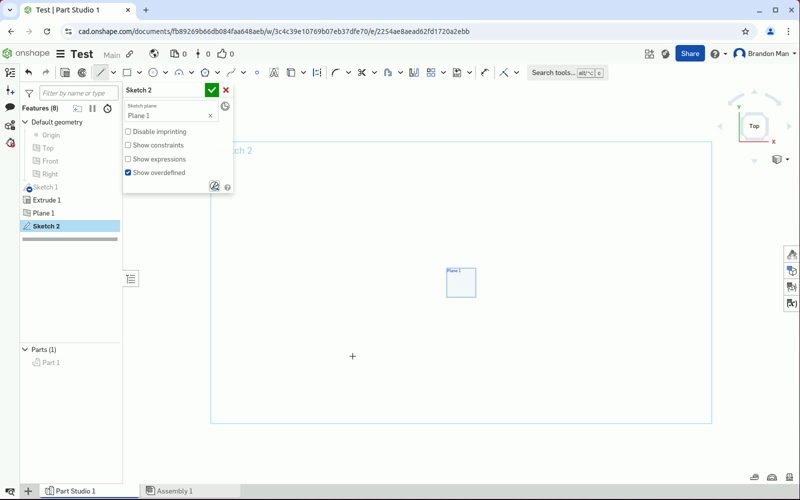
click(352, 355)
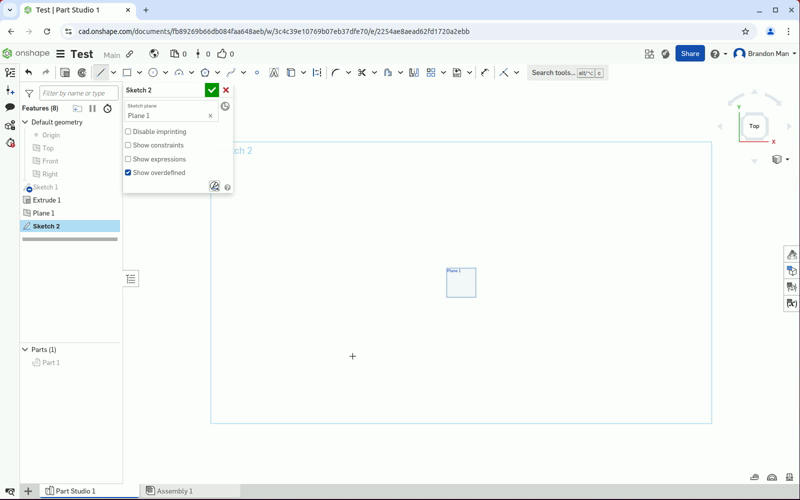
key_up(shift)
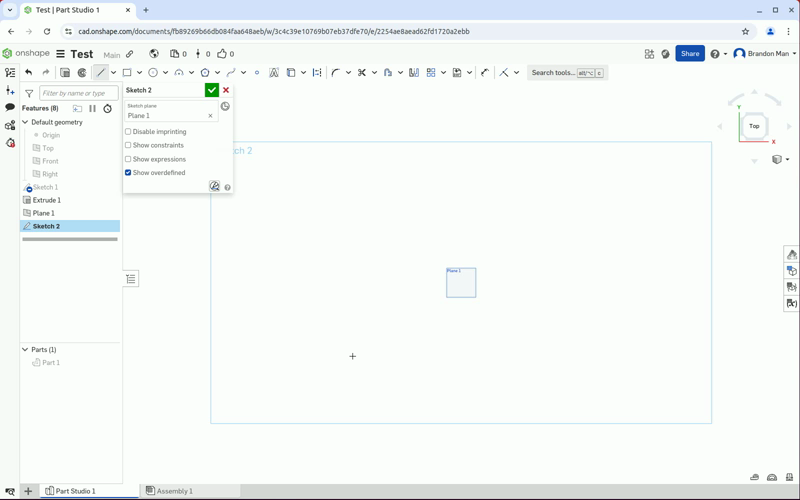
key_down(shift)
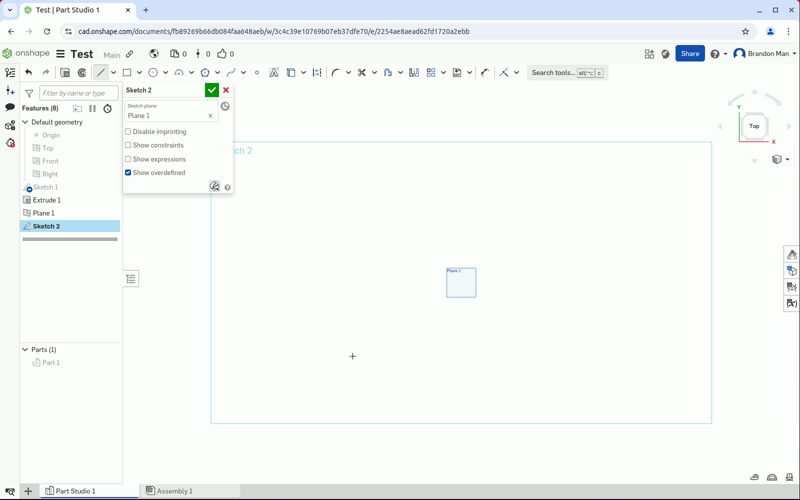
mouse_move(568, 355)
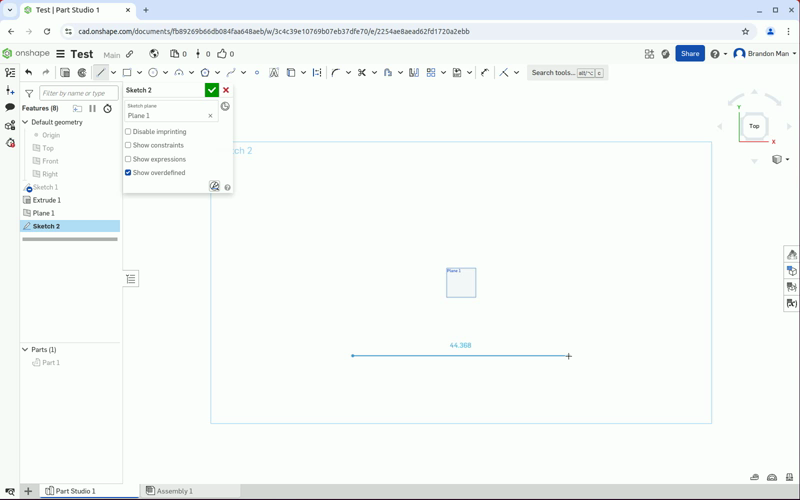
click(568, 355)
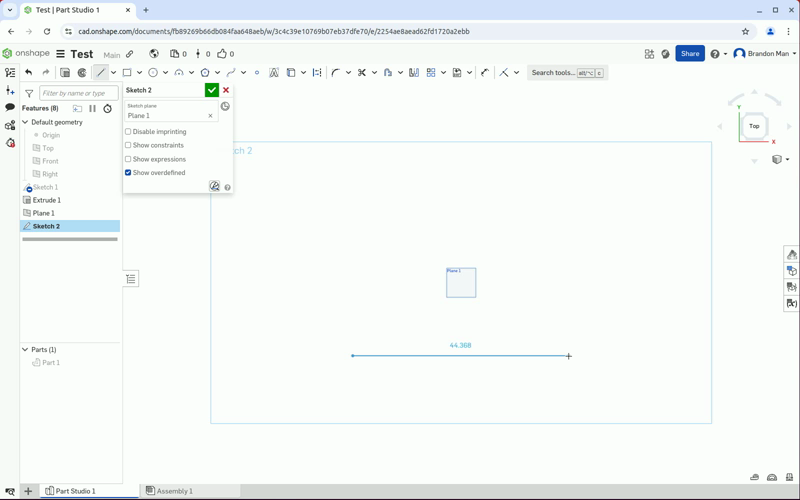
key_up(shift)
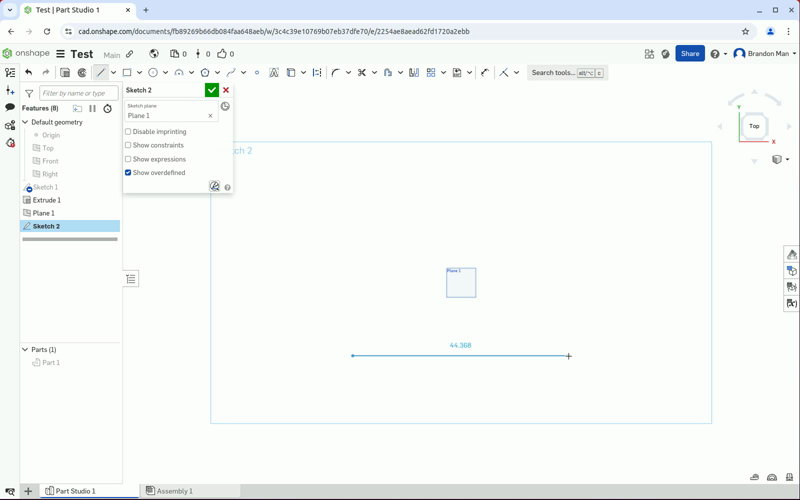
key_down(shift)
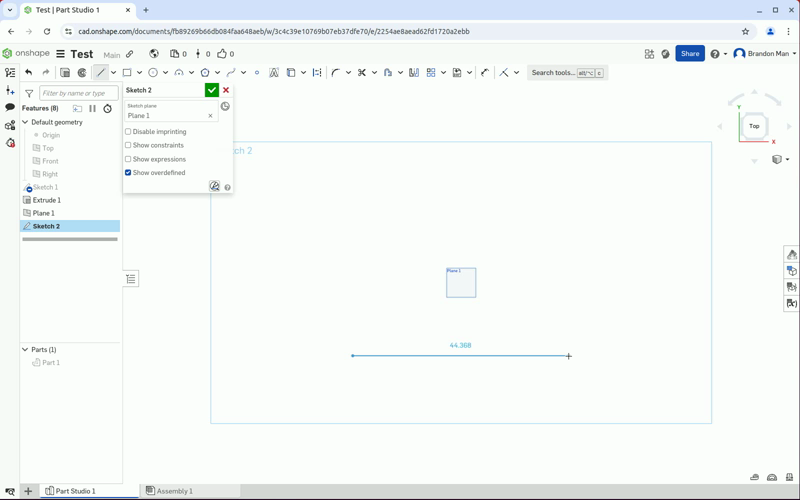
mouse_move(568, 212)
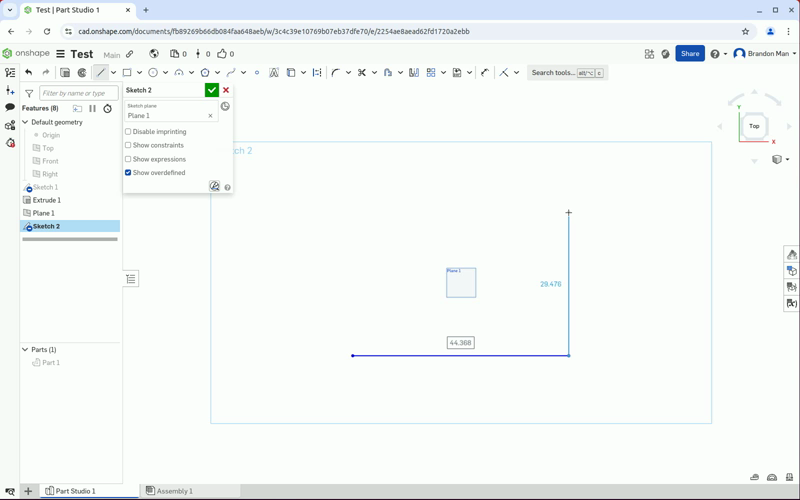
click(568, 212)
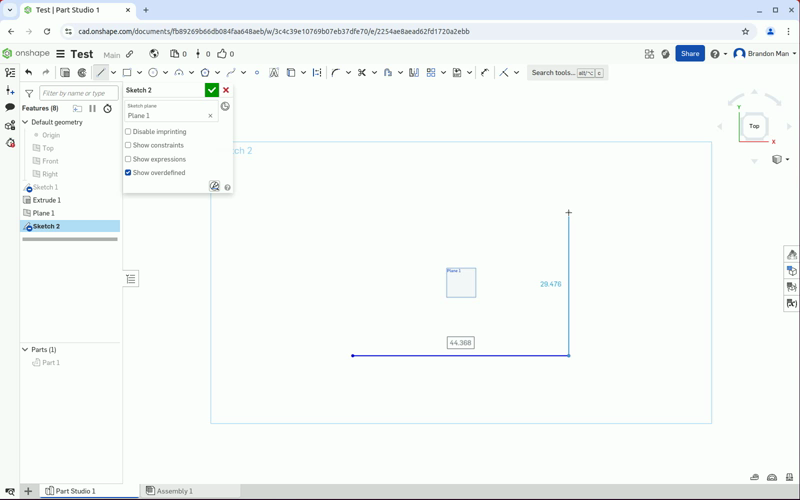
key_up(shift)
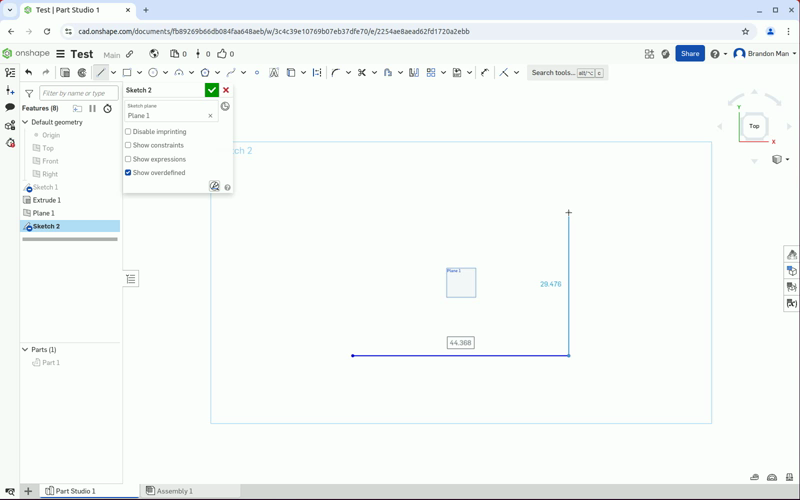
key_down(shift)
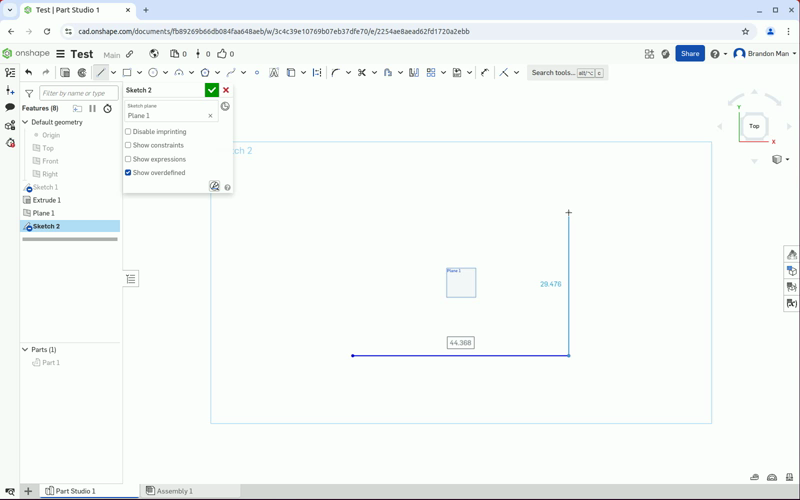
mouse_move(352, 212)
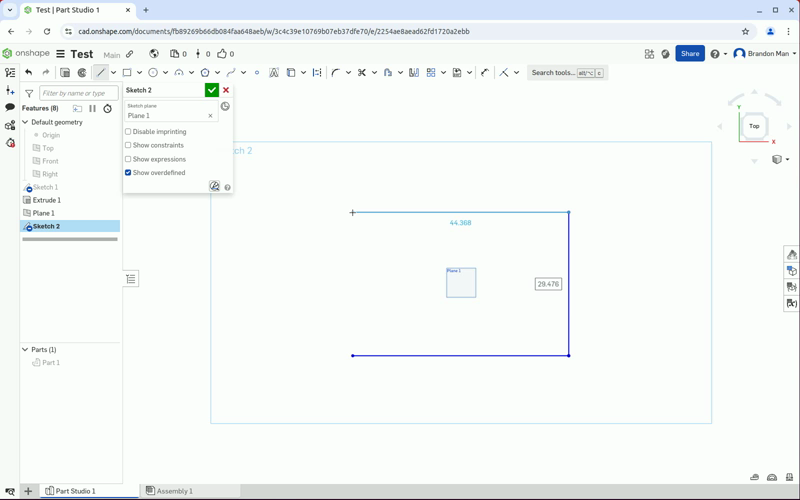
click(352, 212)
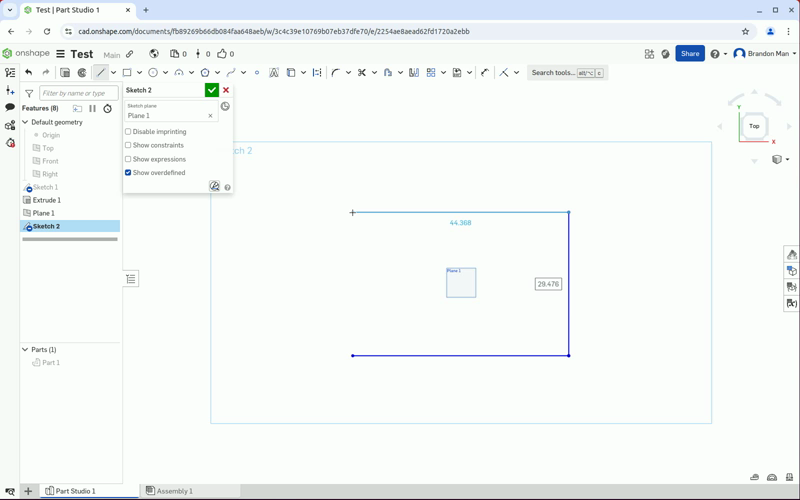
key_up(shift)
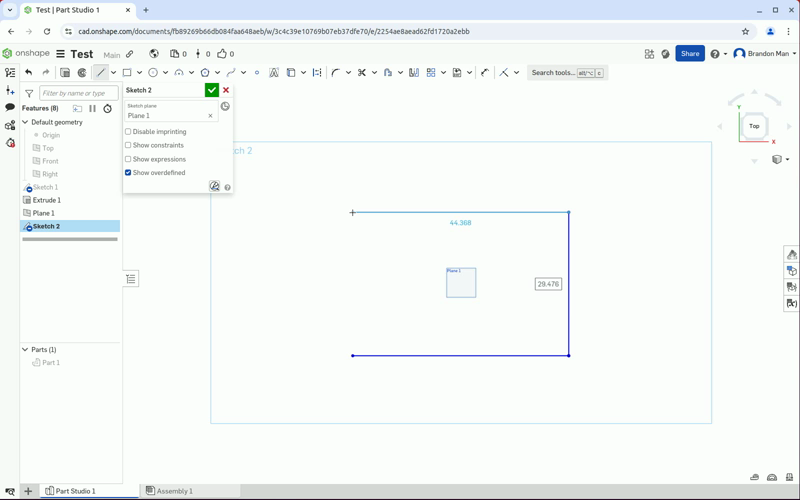
key_down(shift)
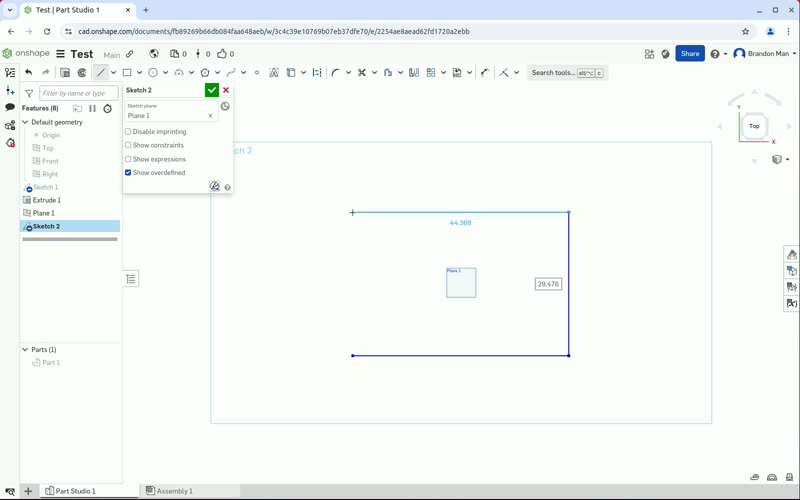
mouse_move(352, 355)
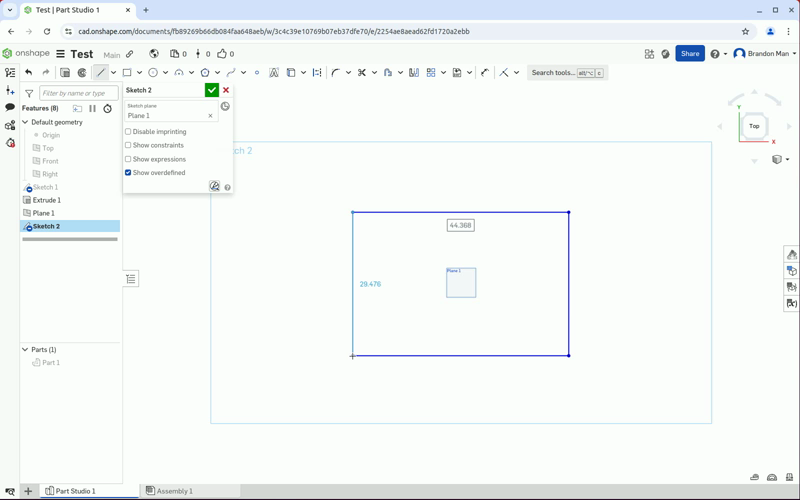
key_up(shift)
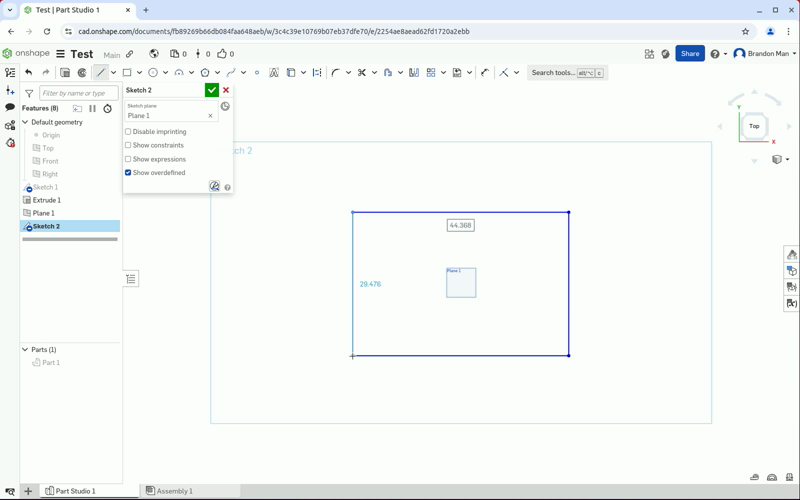
click(352, 355)
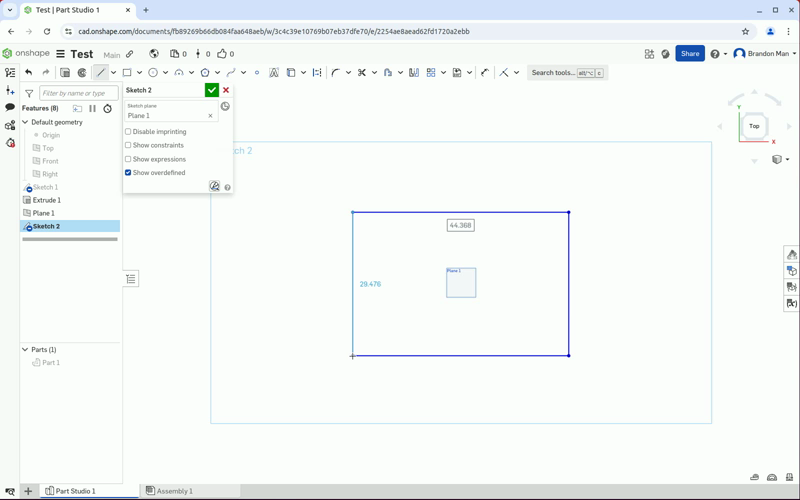
key(esc)
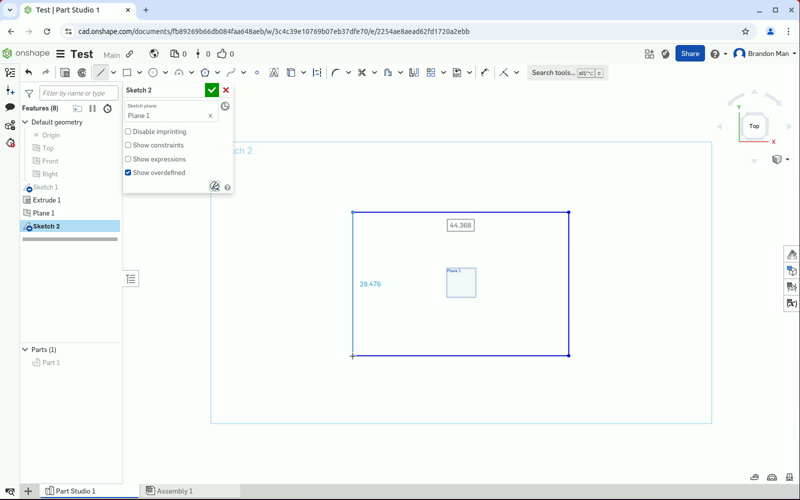
mouse_move(416, 247)
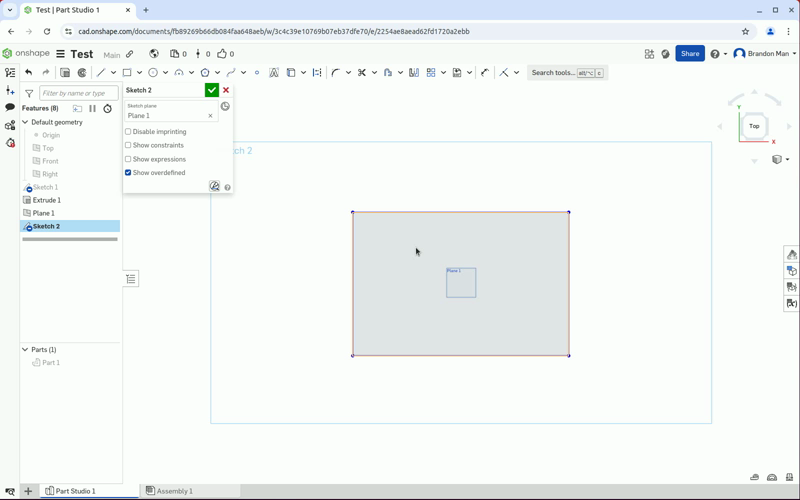
click(416, 247)
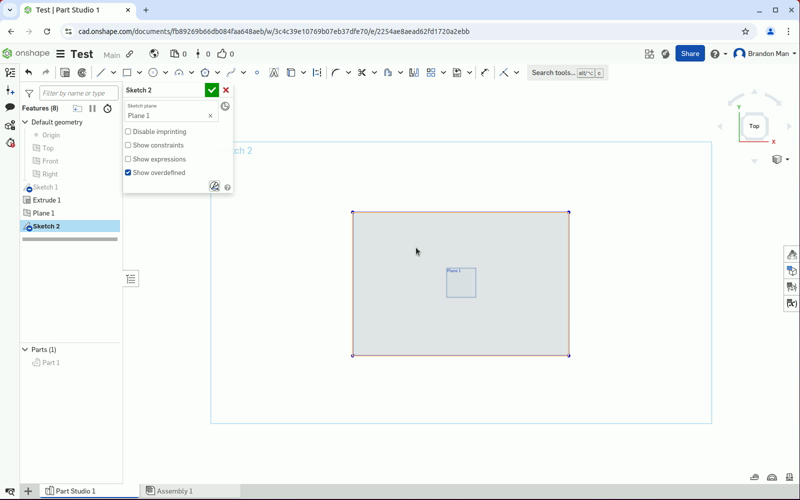
mouse_move(73, 352)
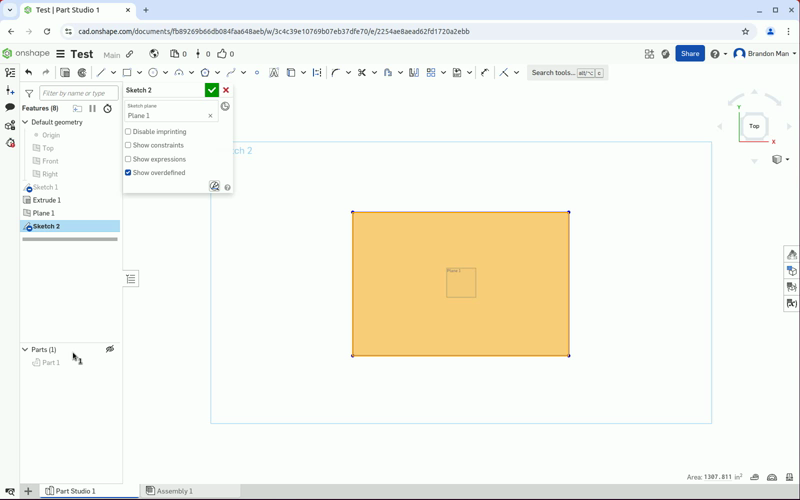
key(shift+y)
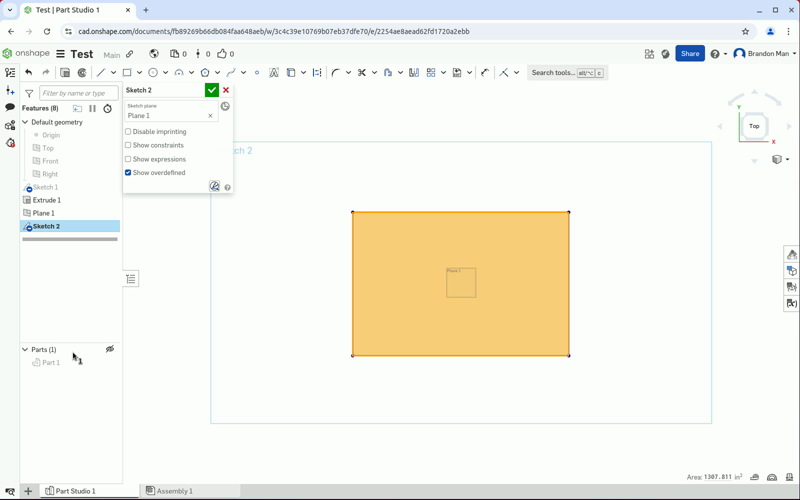
key(shift+e)
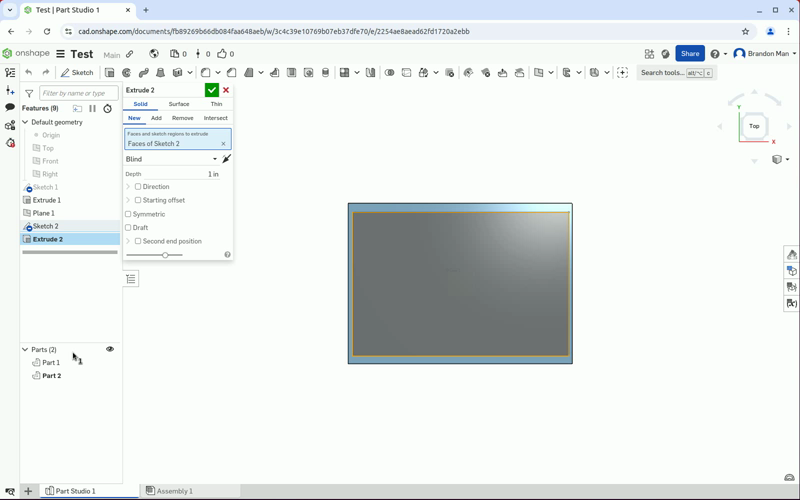
mouse_move(143, 106)
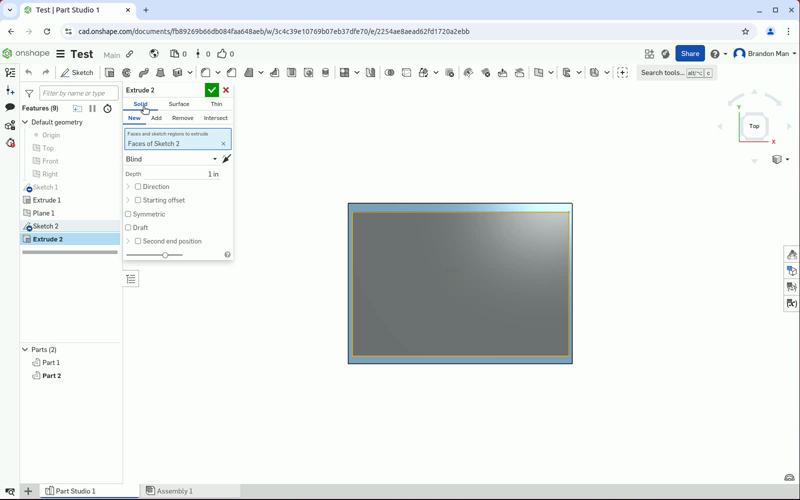
click(143, 106)
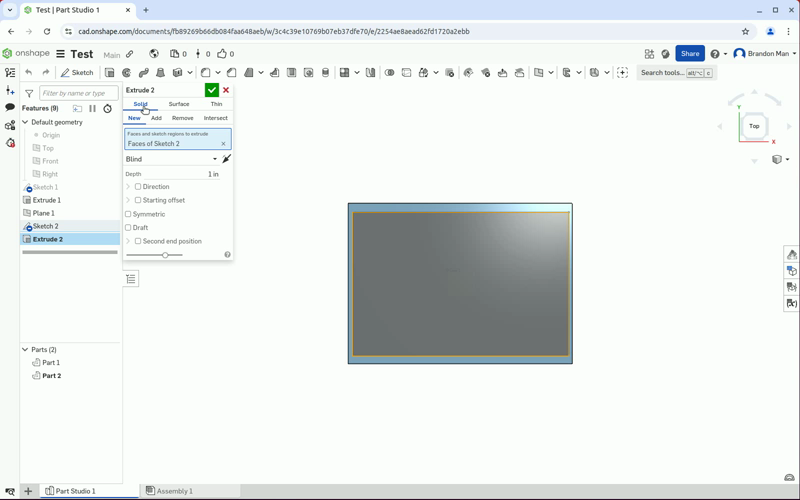
mouse_move(186, 120)
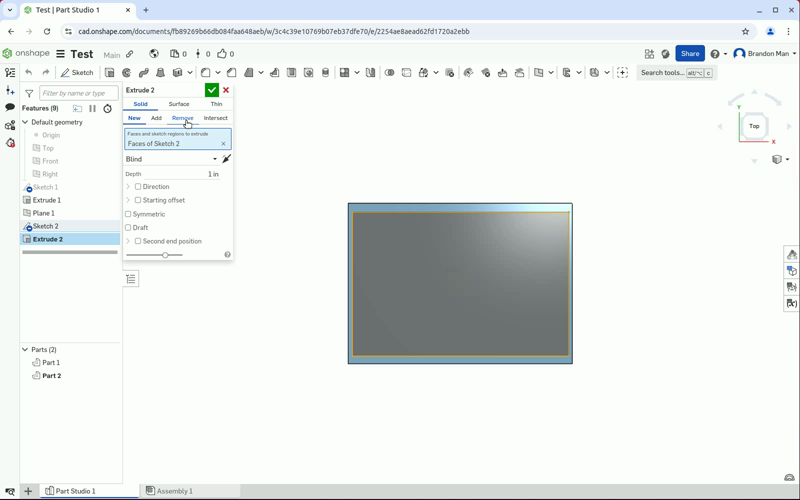
click(186, 120)
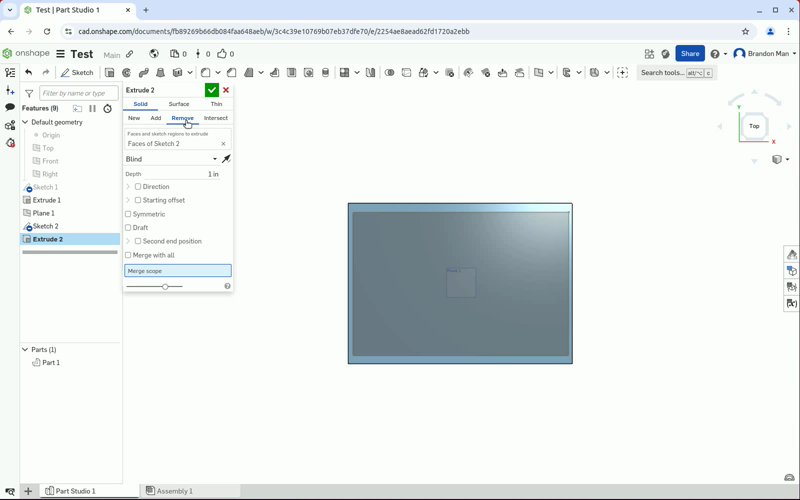
key(tab, 4)
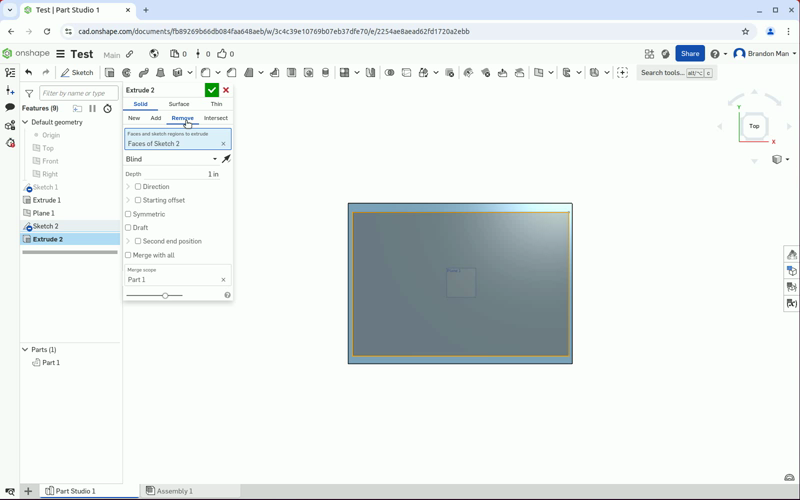
text(0.481)
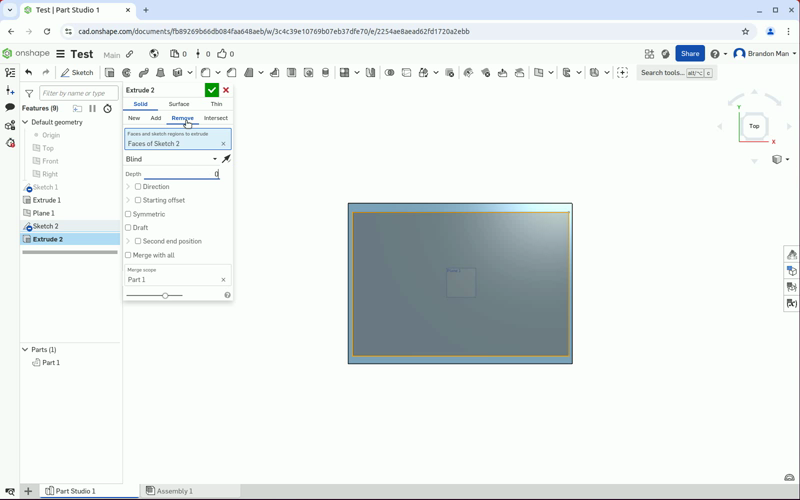
key(tab, 6)
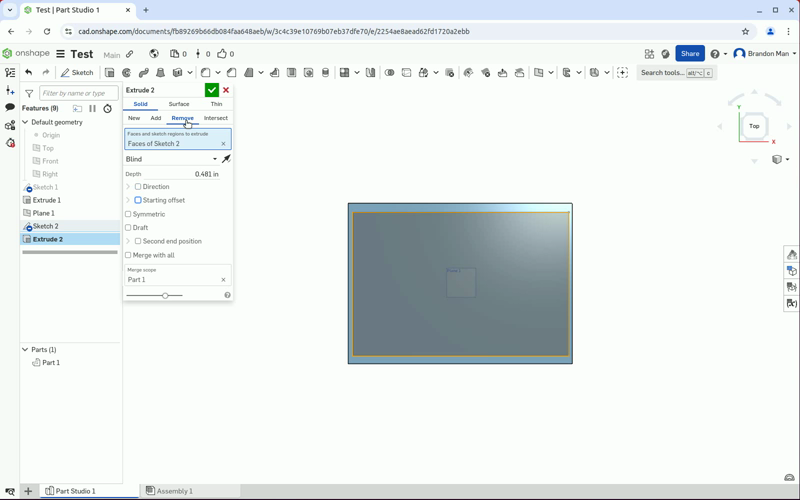
key(space)
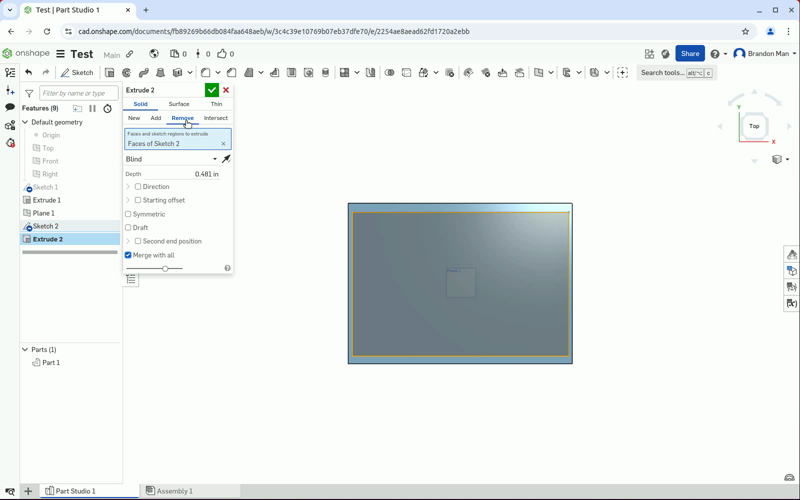
key(enter)
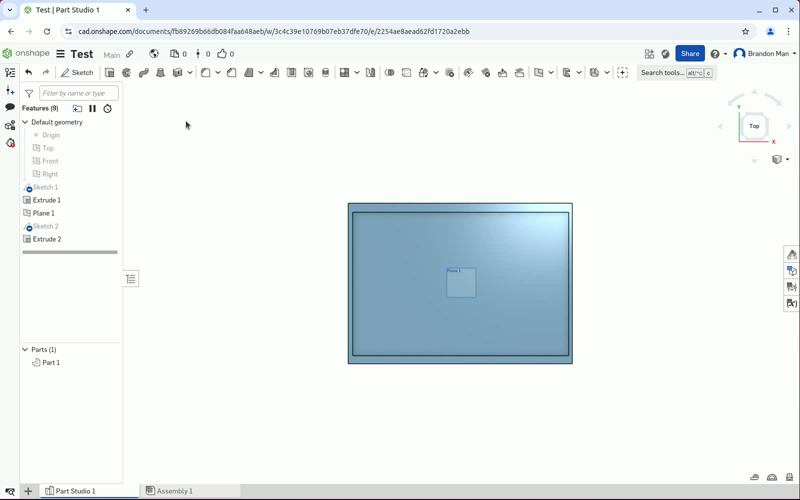
key(shift+h)
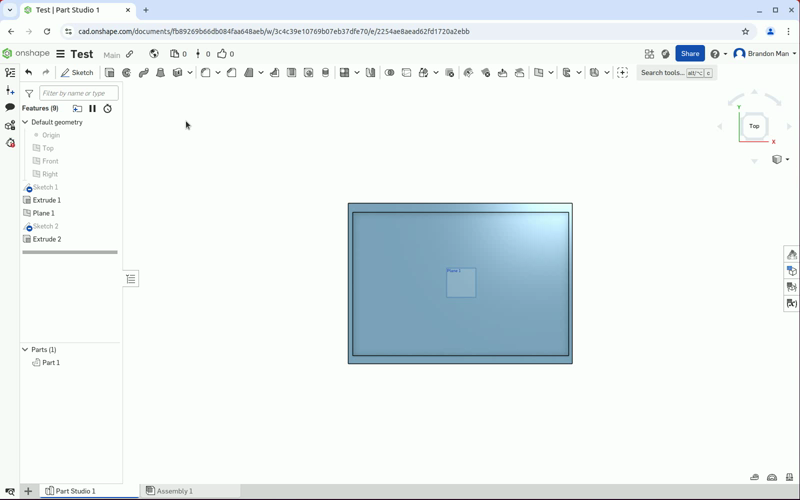
key(shift+h)
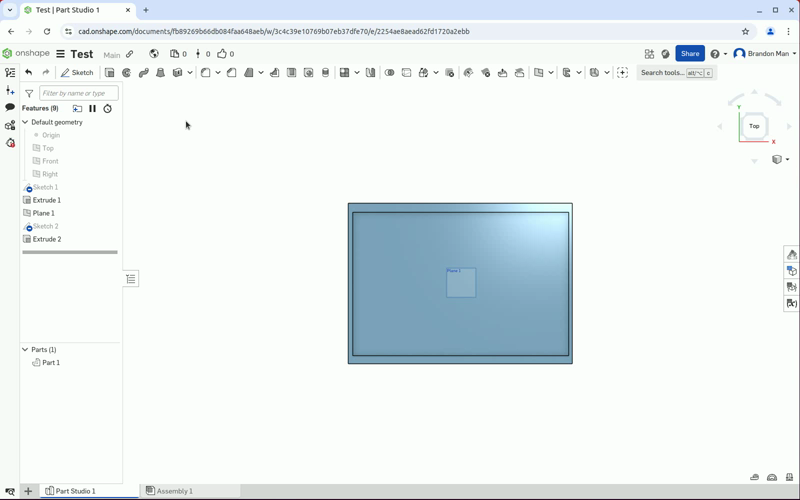
mouse_move(73, 189)
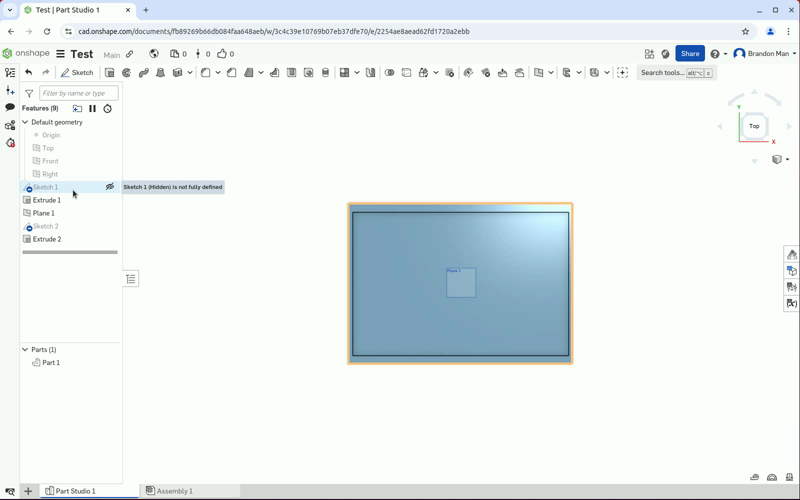
click(73, 189)
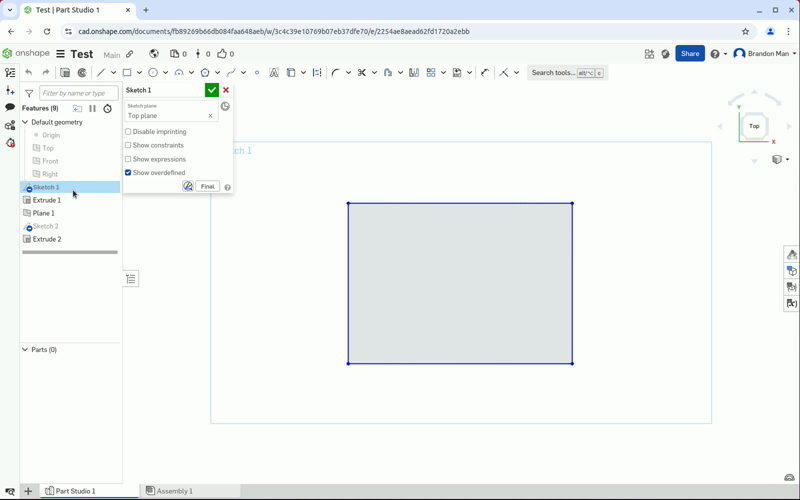
mouse_move(229, 92)
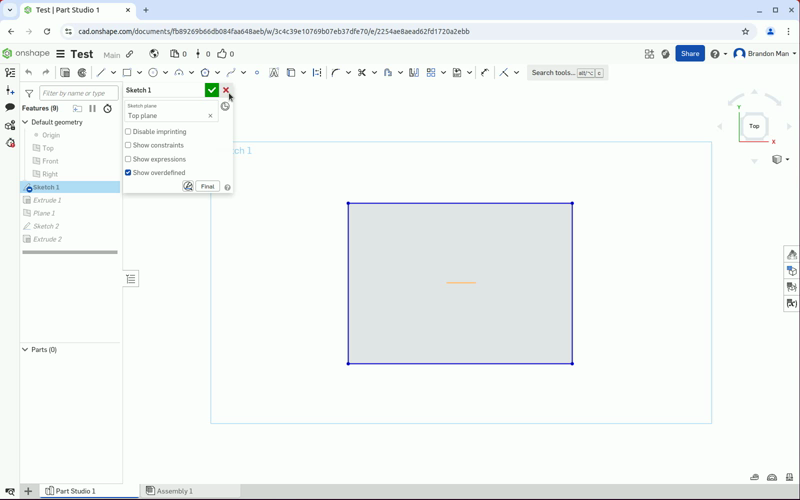
click(229, 92)
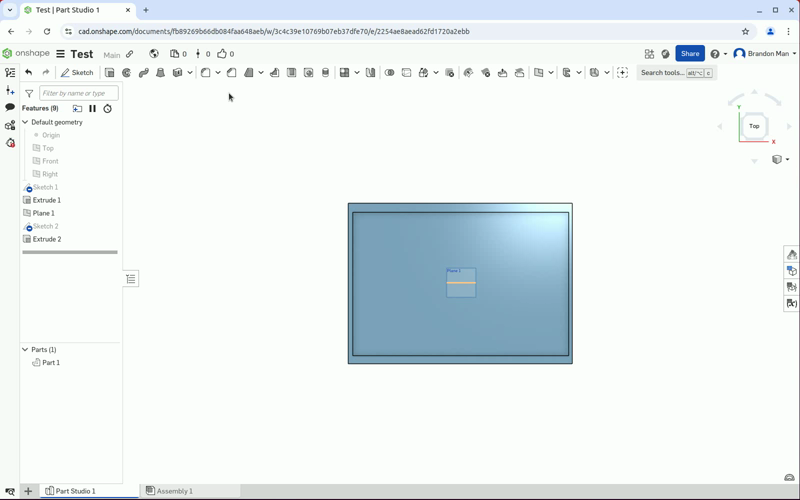
mouse_move(541, 75)
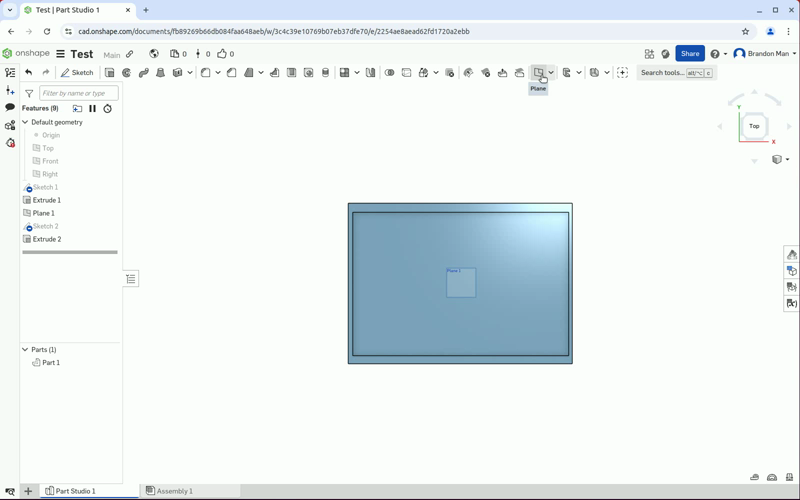
click(541, 75)
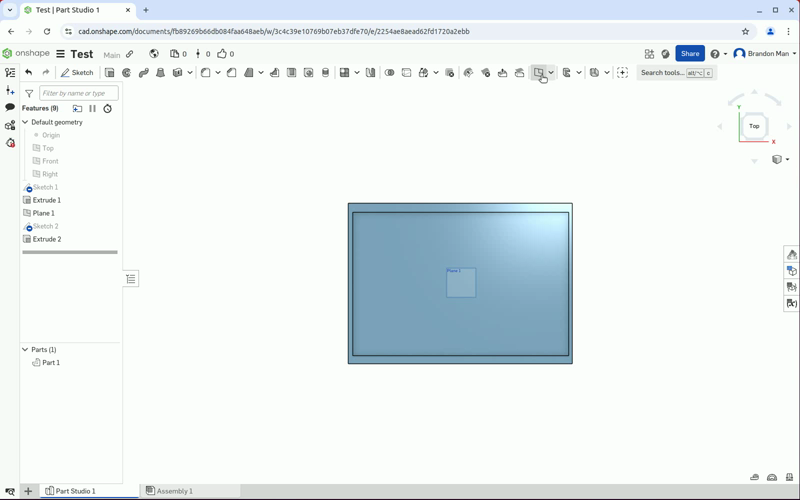
mouse_move(73, 150)
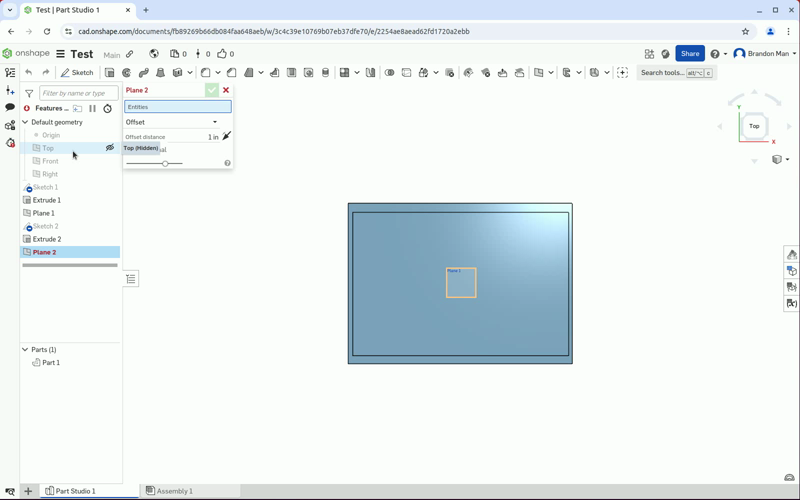
click(73, 150)
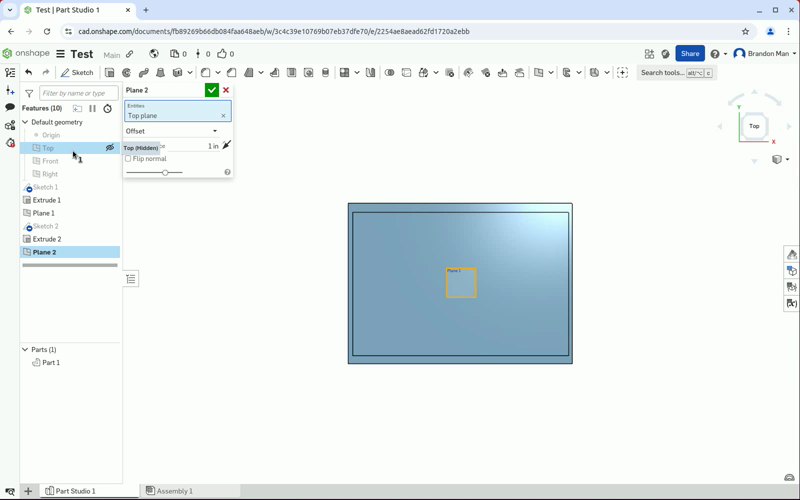
key(tab, 2)
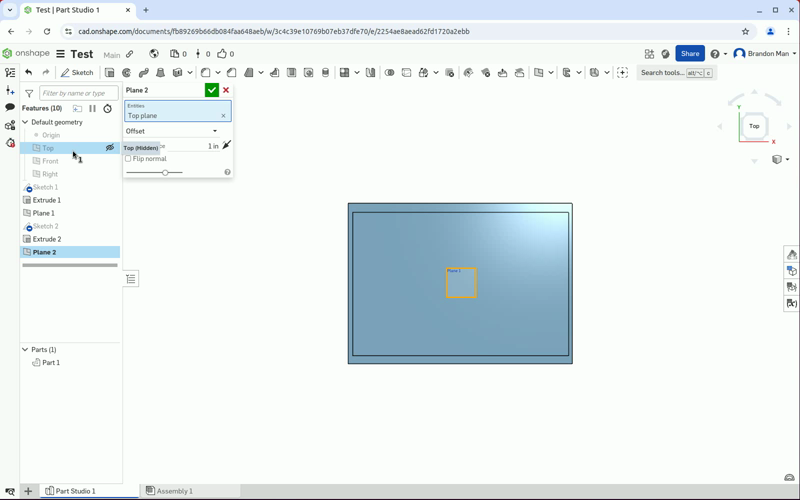
text(2.403)
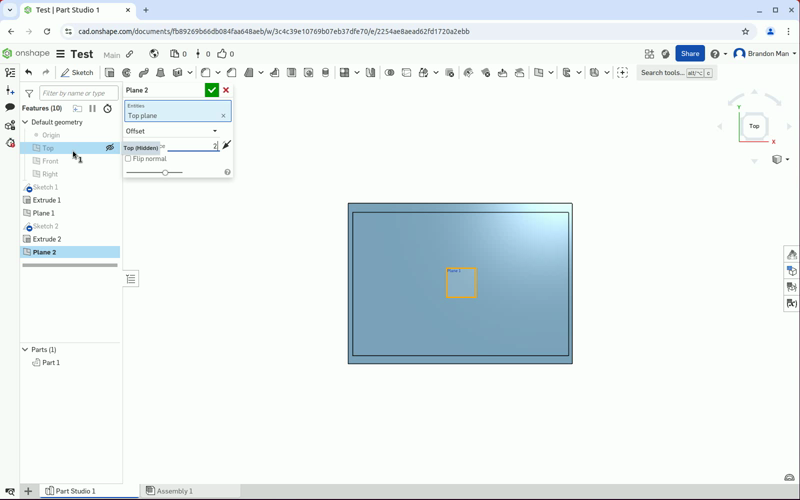
key(enter, 2)
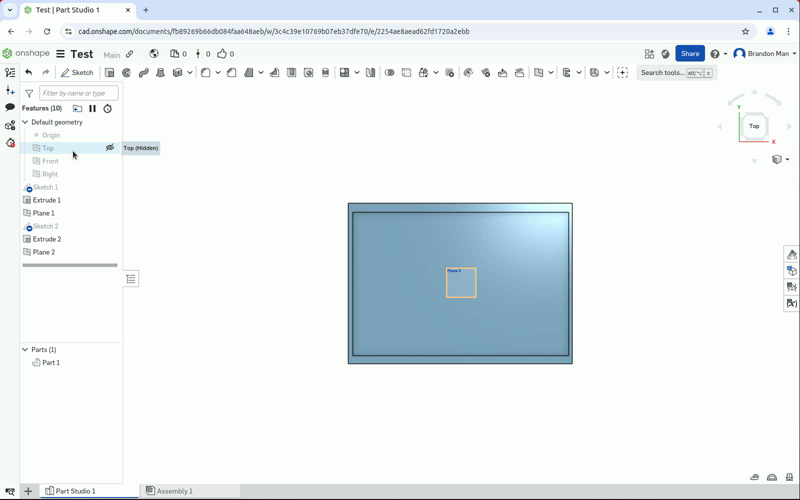
key(shift+s)
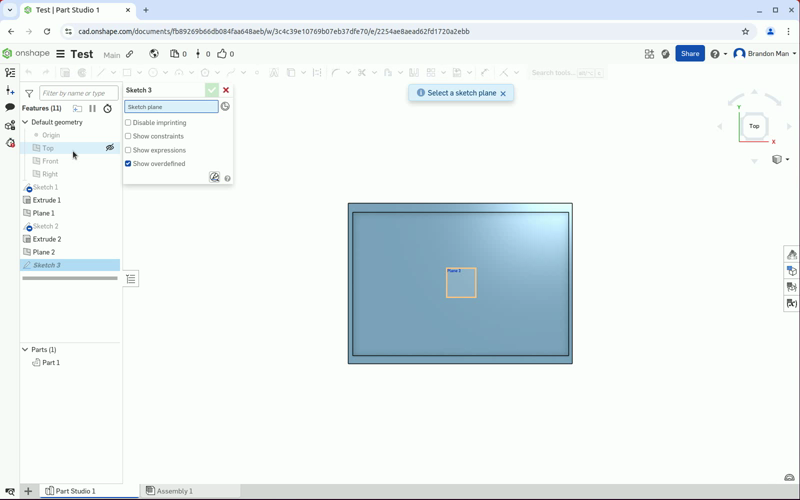
mouse_move(73, 254)
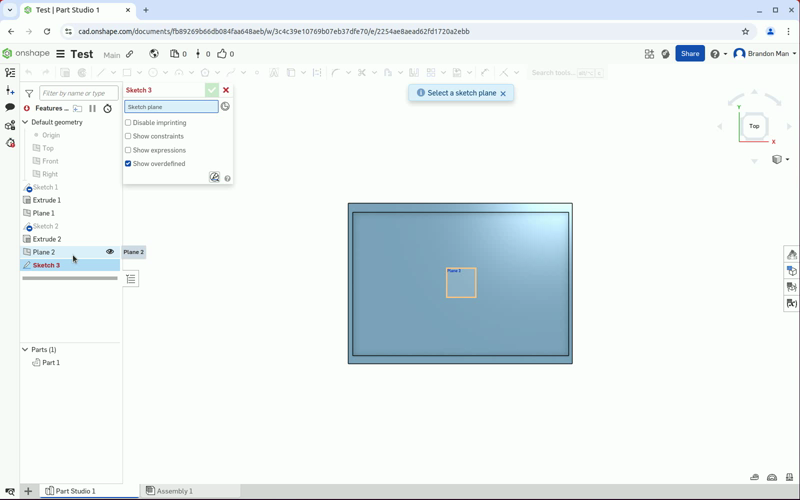
click(73, 254)
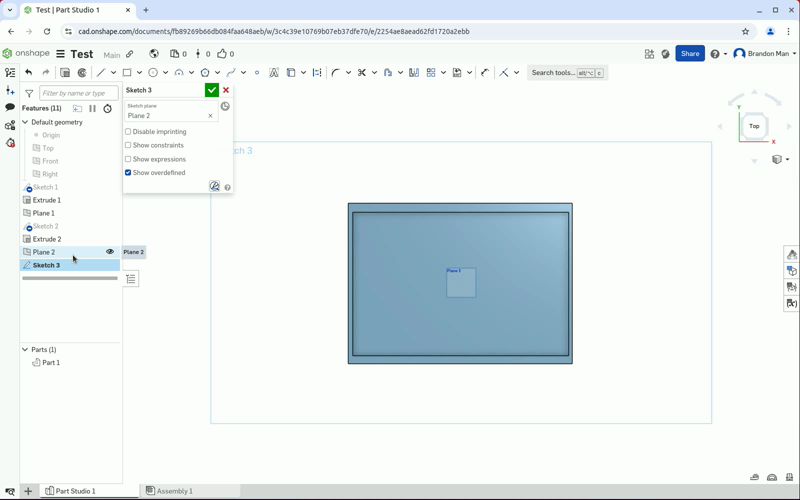
mouse_move(73, 352)
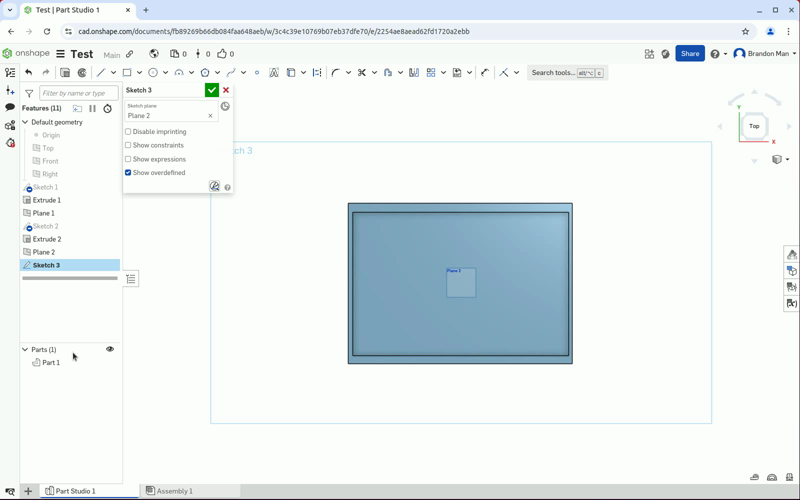
key(y)
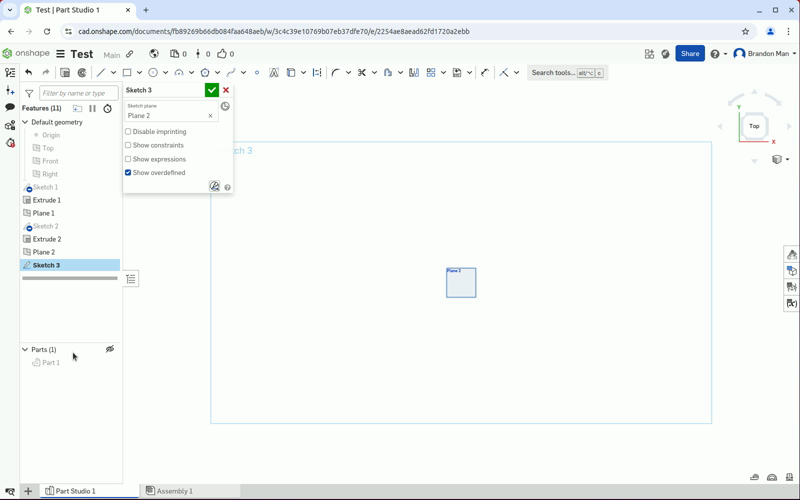
key(l)
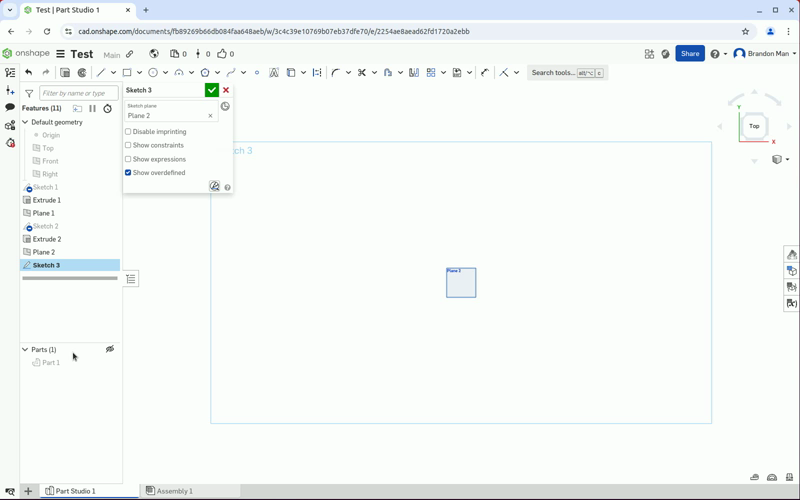
key_down(shift)
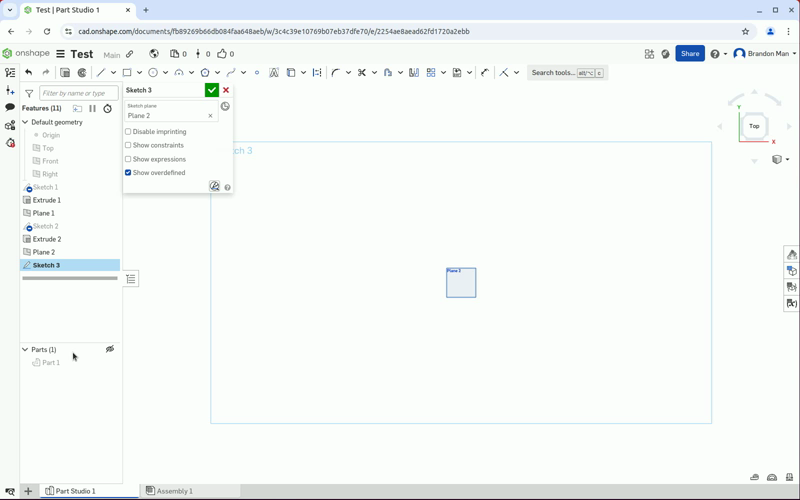
mouse_move(410, 297)
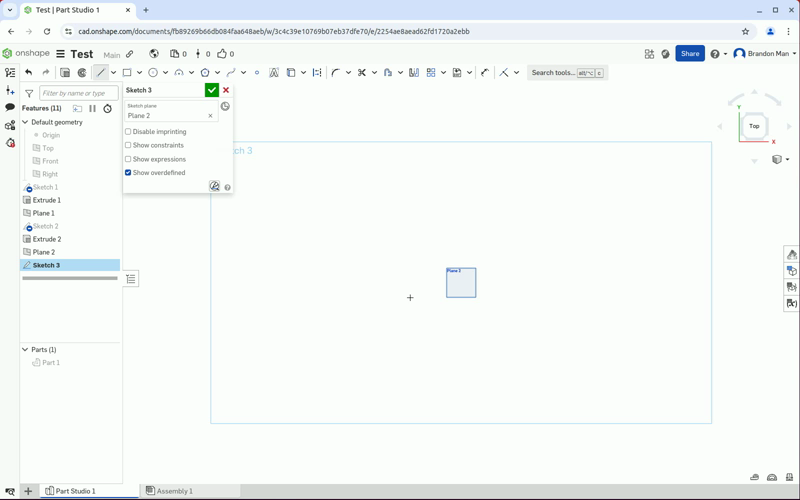
click(410, 297)
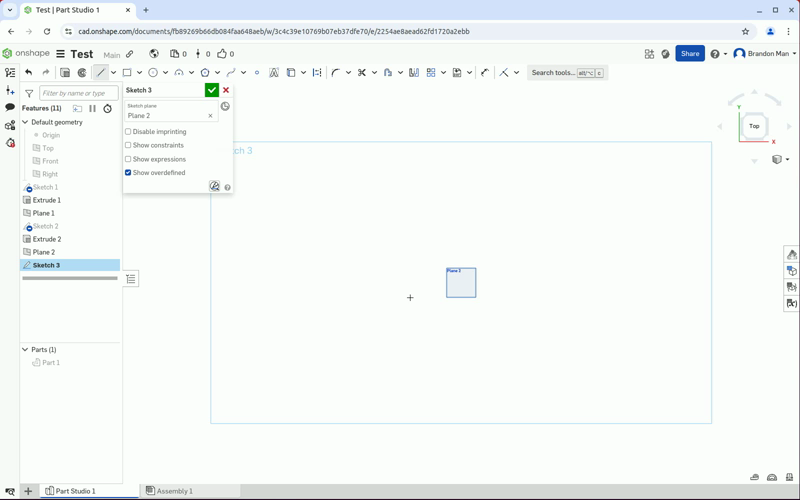
key_up(shift)
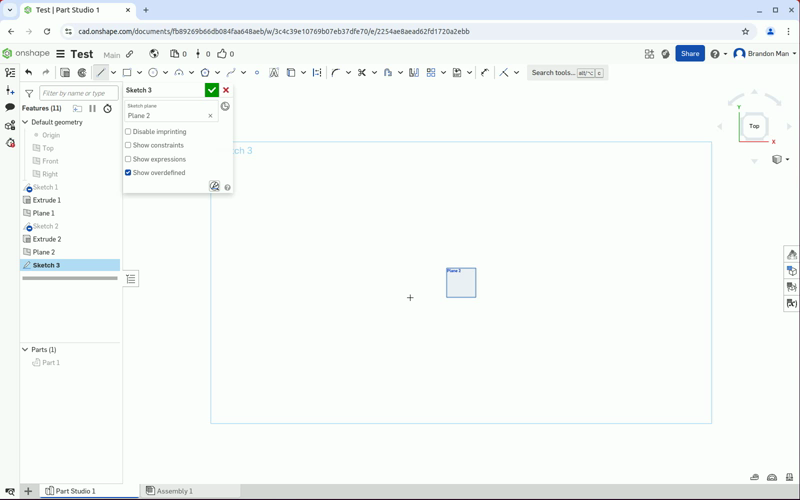
key_down(shift)
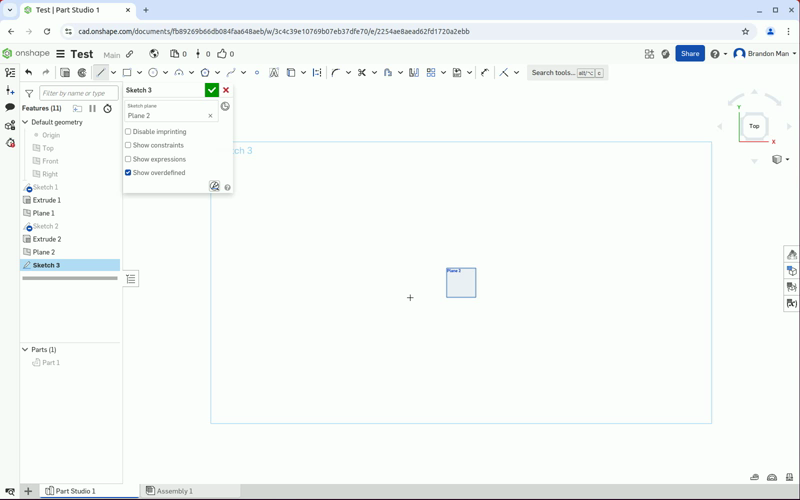
mouse_move(511, 297)
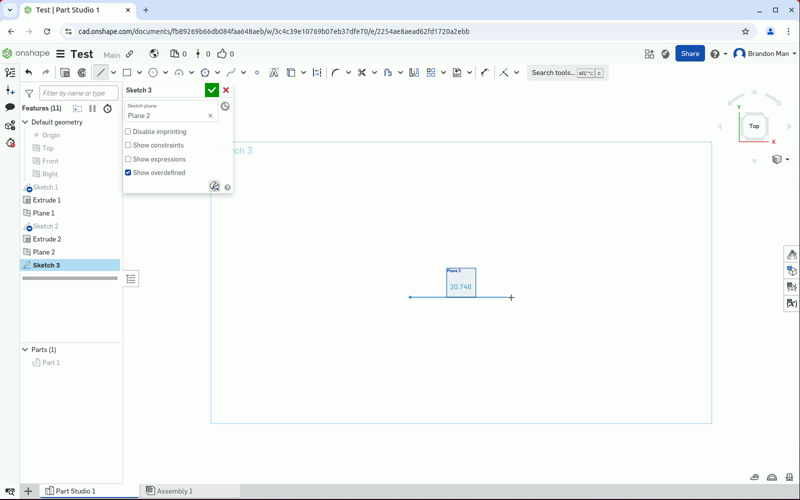
click(511, 297)
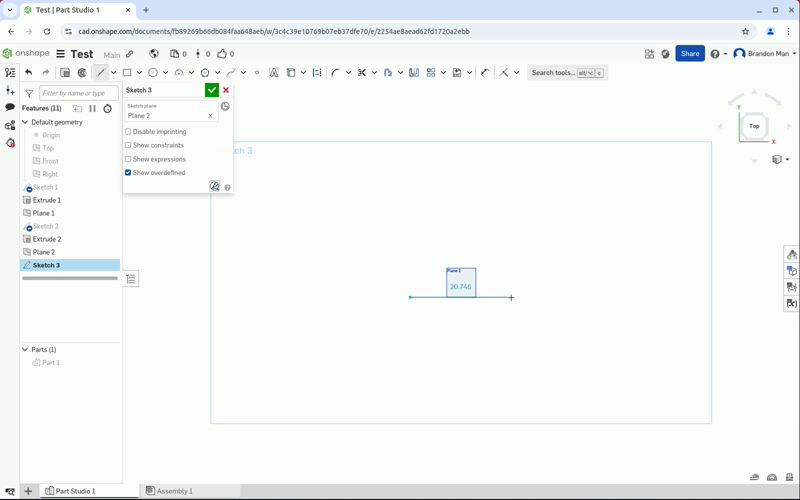
key_up(shift)
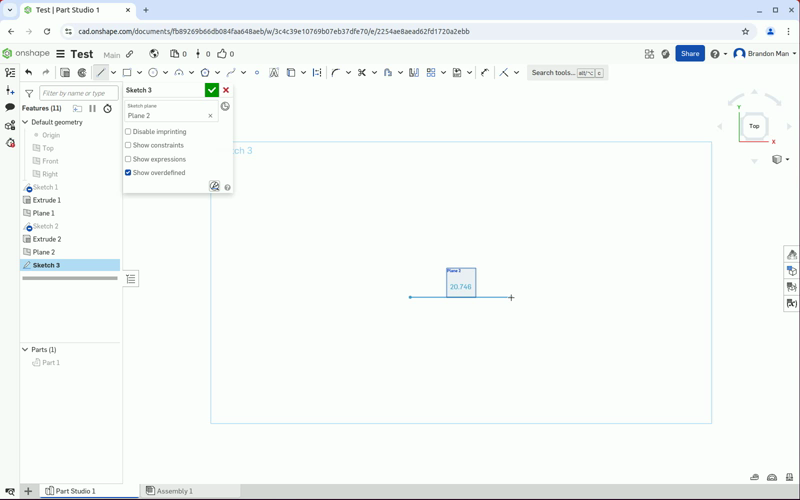
key_down(shift)
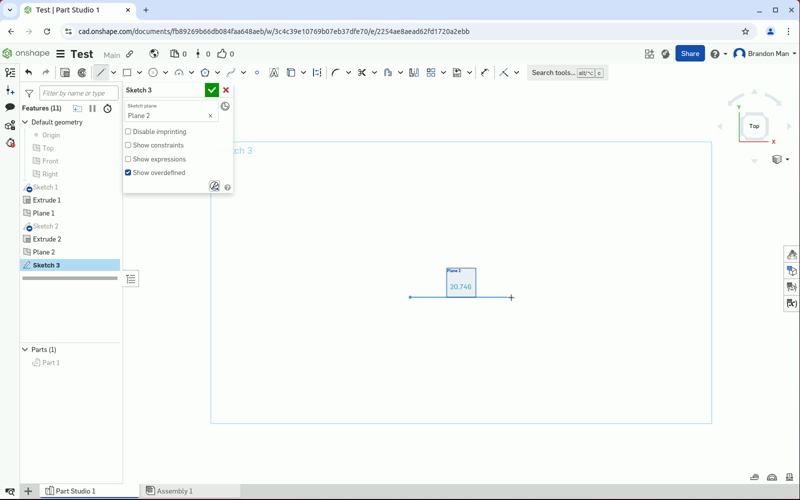
mouse_move(541, 297)
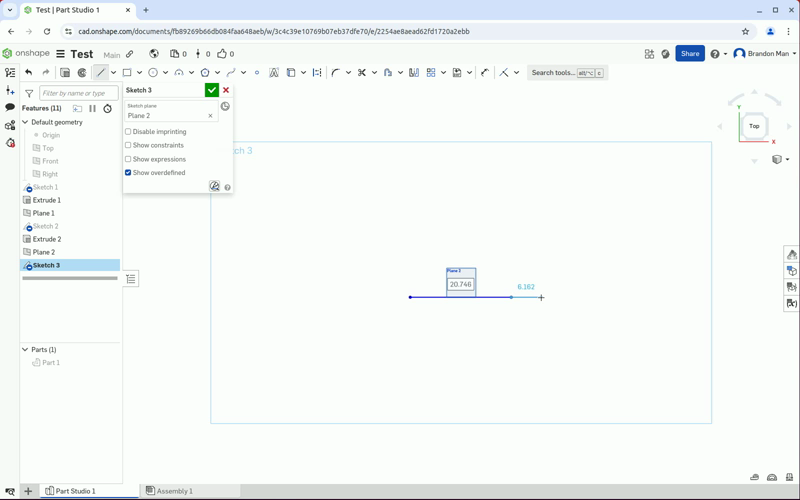
mouse_move(511, 268)
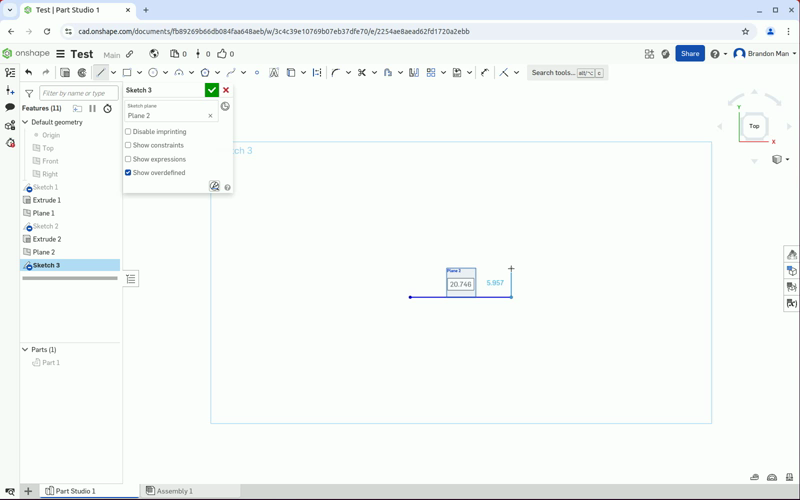
click(511, 268)
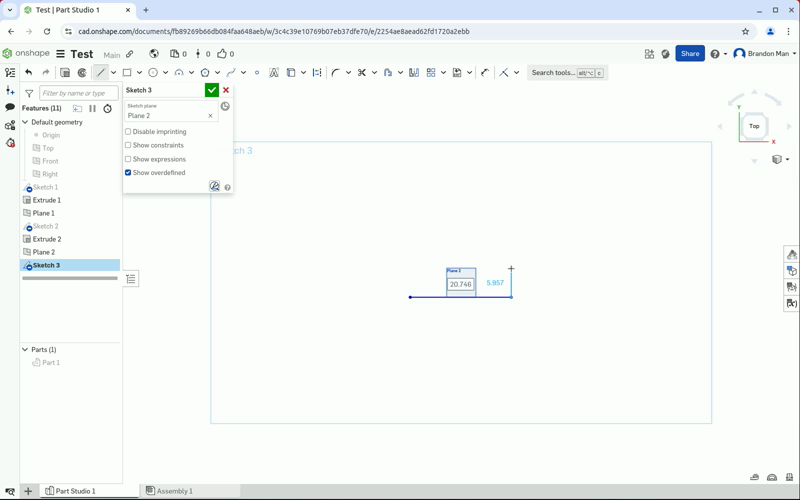
key_up(shift)
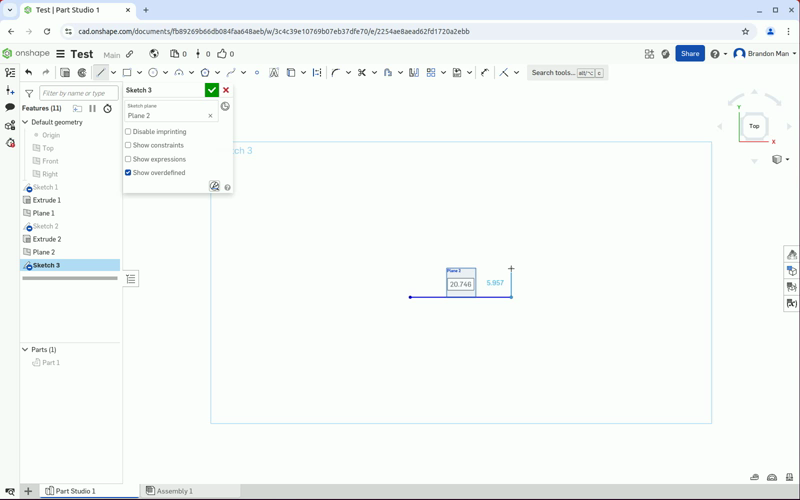
key_down(shift)
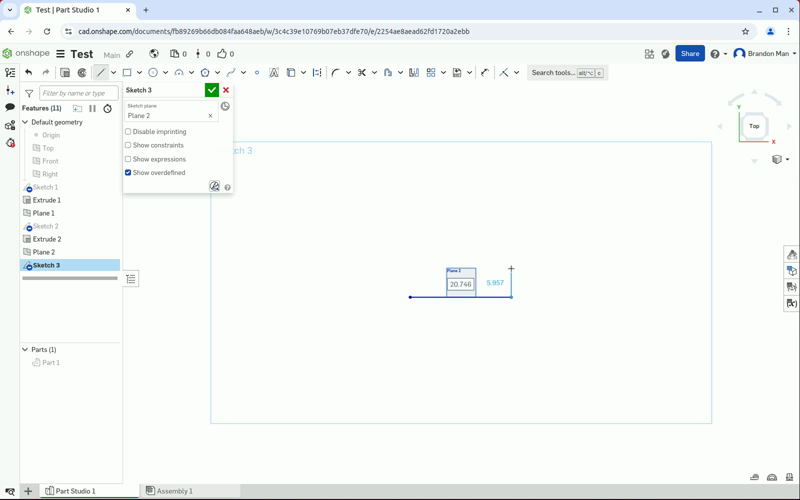
mouse_move(410, 268)
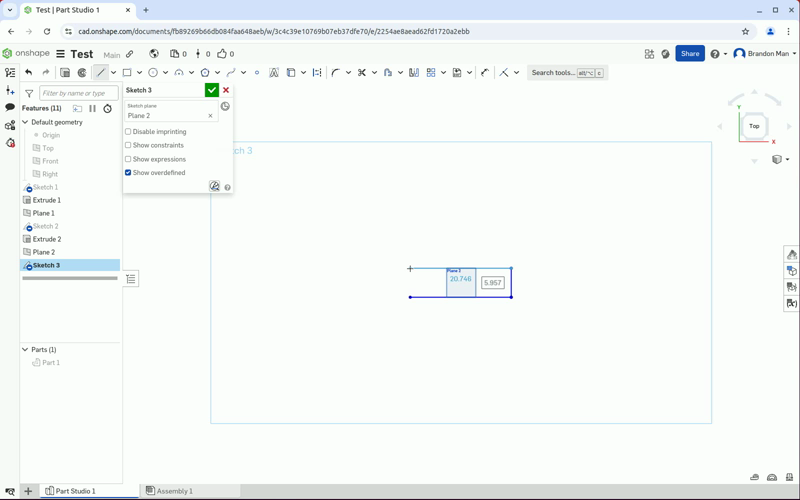
click(410, 268)
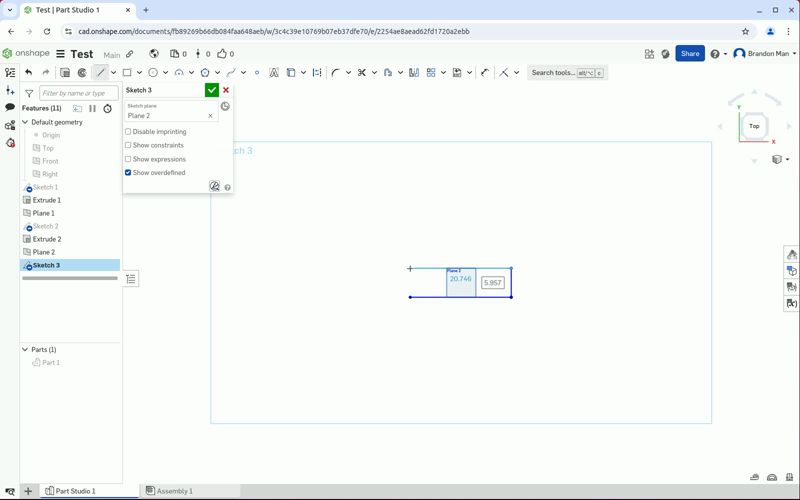
key_up(shift)
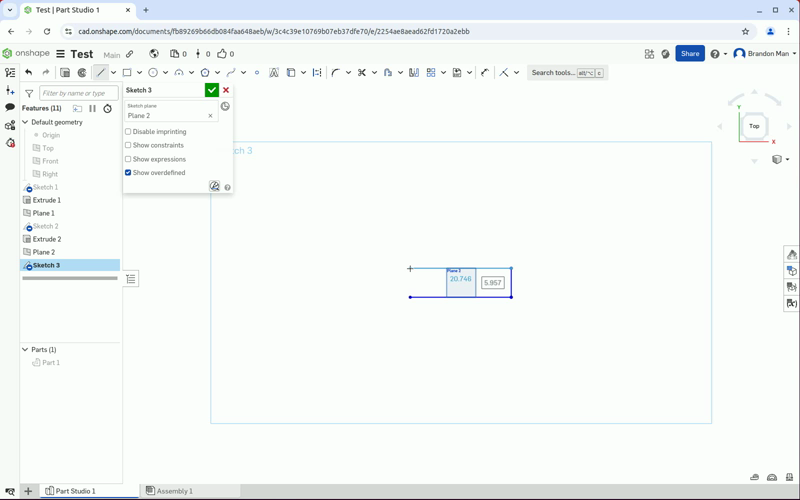
mouse_move(440, 268)
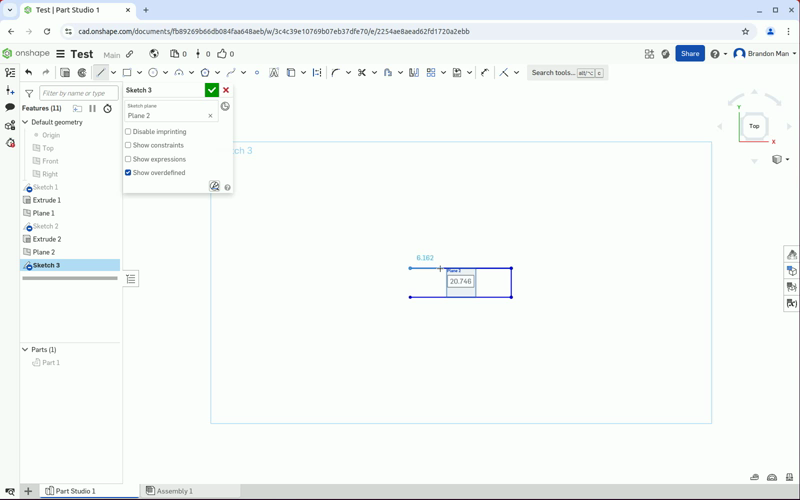
key_down(shift)
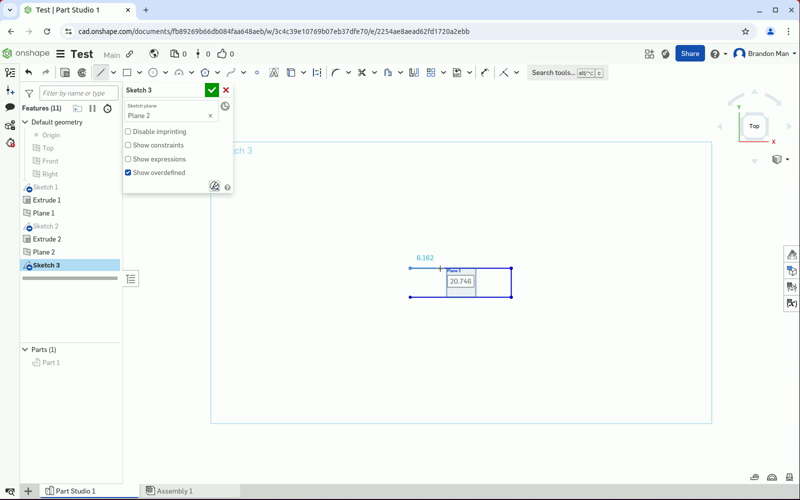
mouse_move(410, 297)
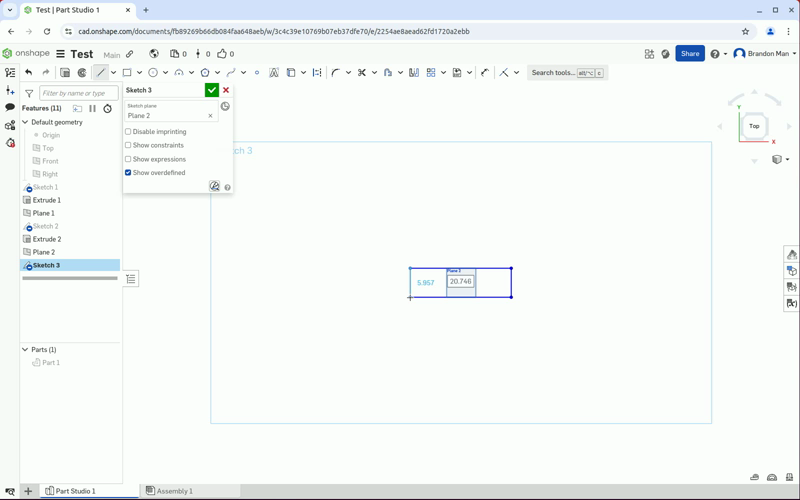
key_up(shift)
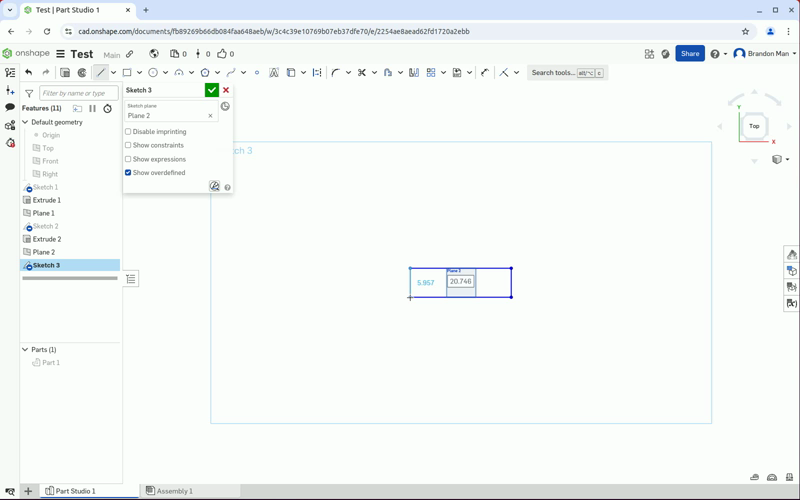
click(410, 297)
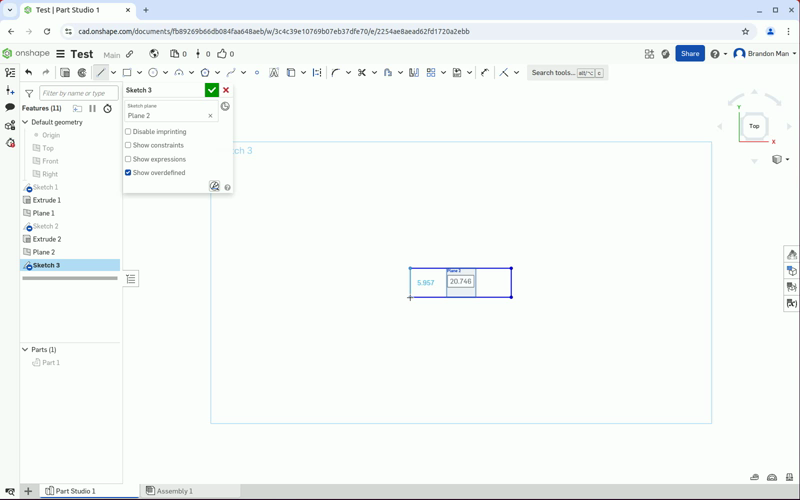
key(esc)
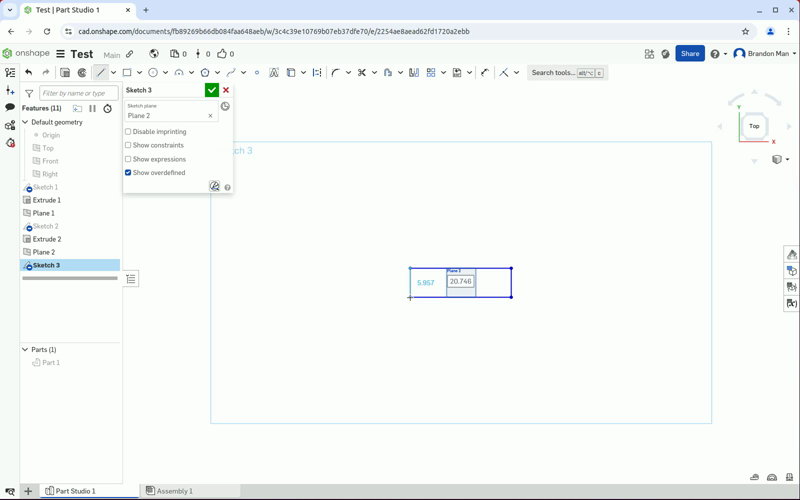
mouse_move(506, 281)
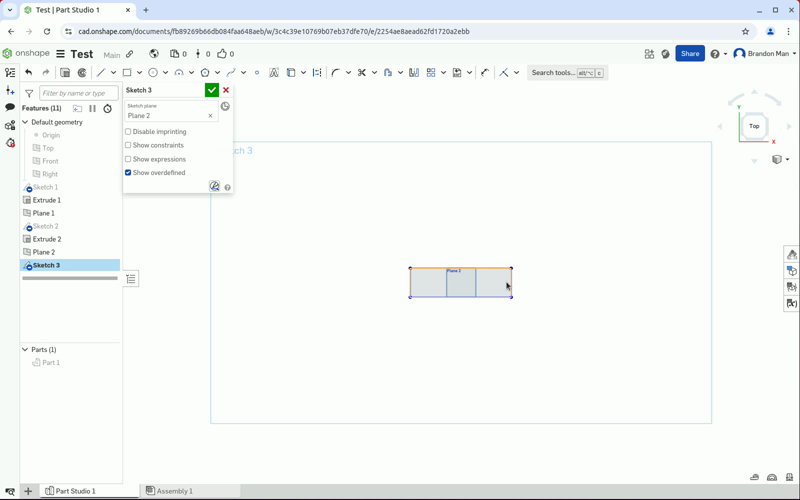
click(506, 281)
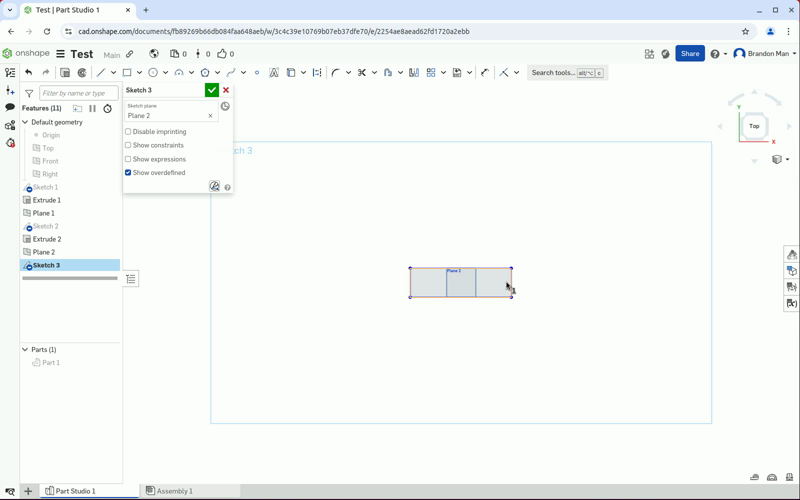
mouse_move(73, 352)
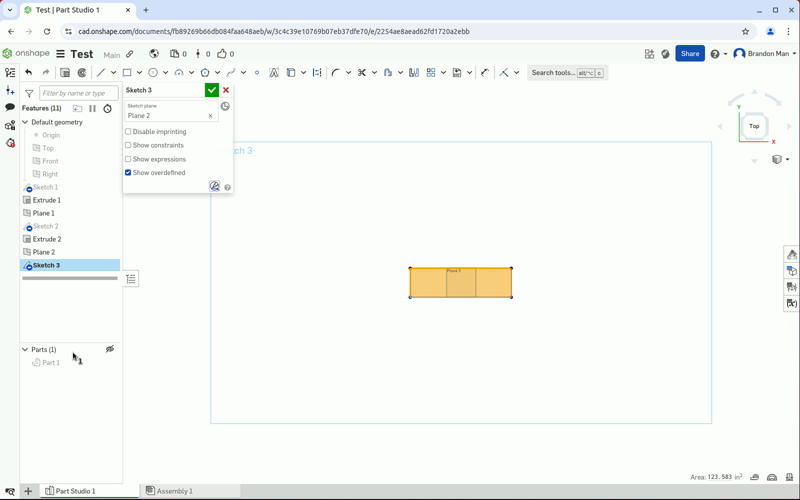
key(shift+y)
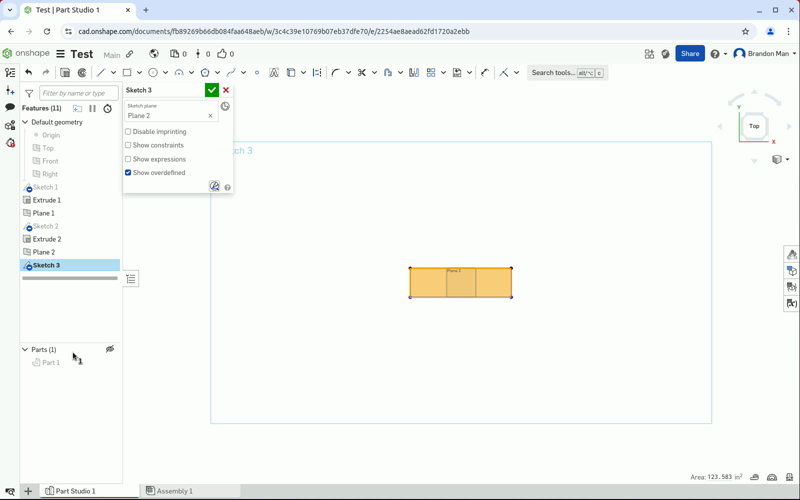
key(shift+e)
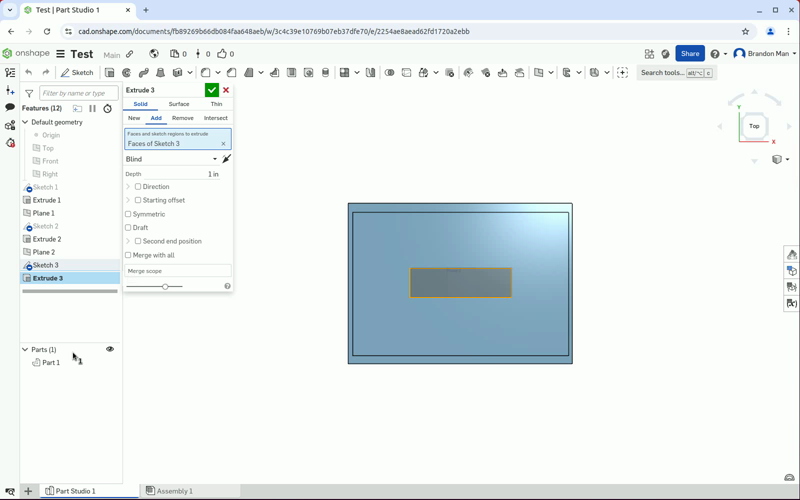
mouse_move(143, 106)
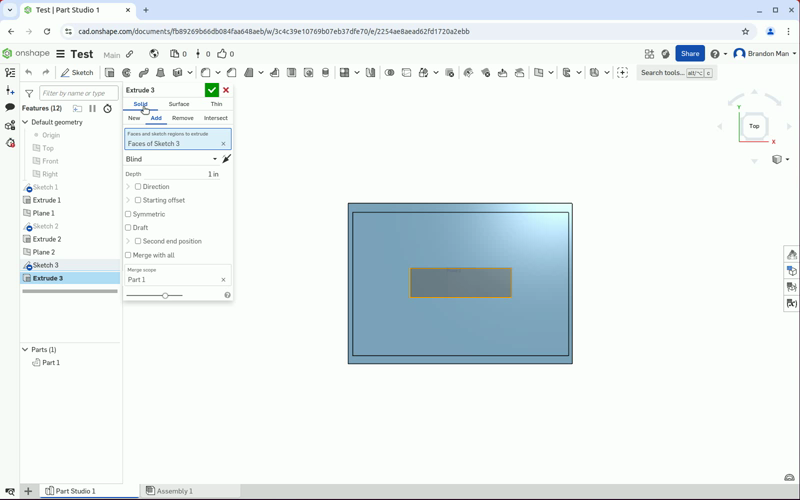
click(143, 106)
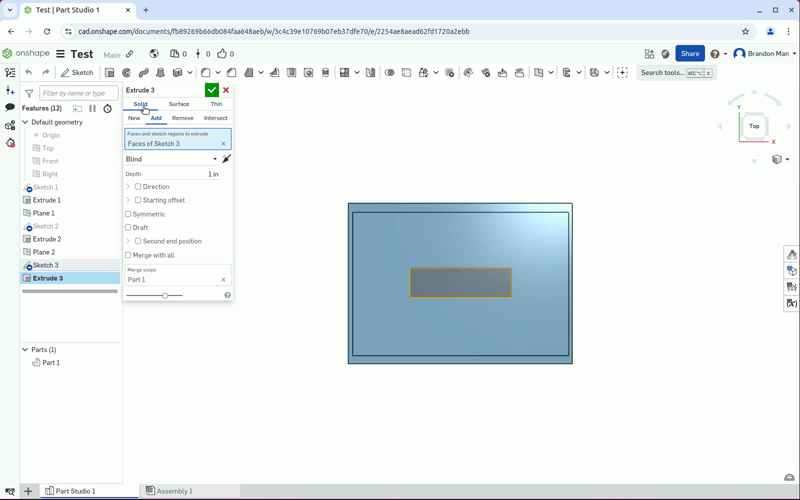
mouse_move(186, 120)
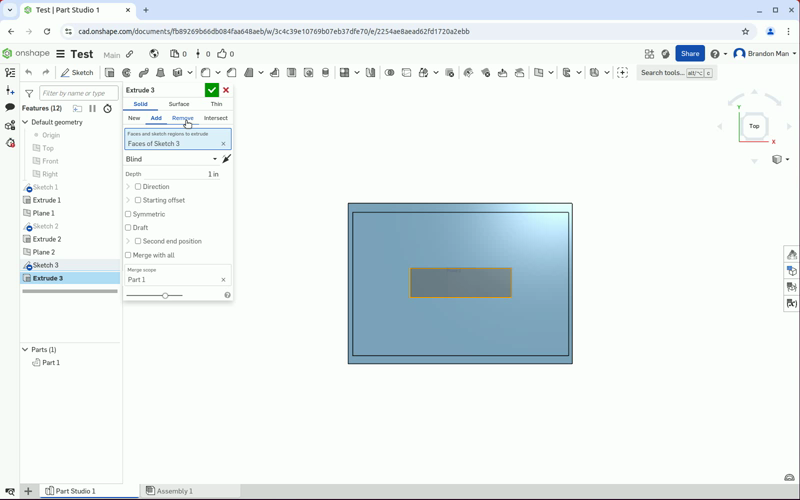
click(186, 120)
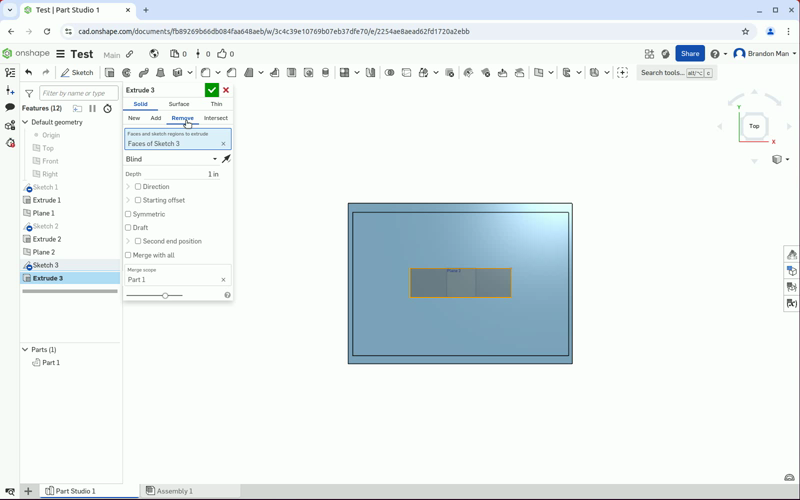
key(tab, 4)
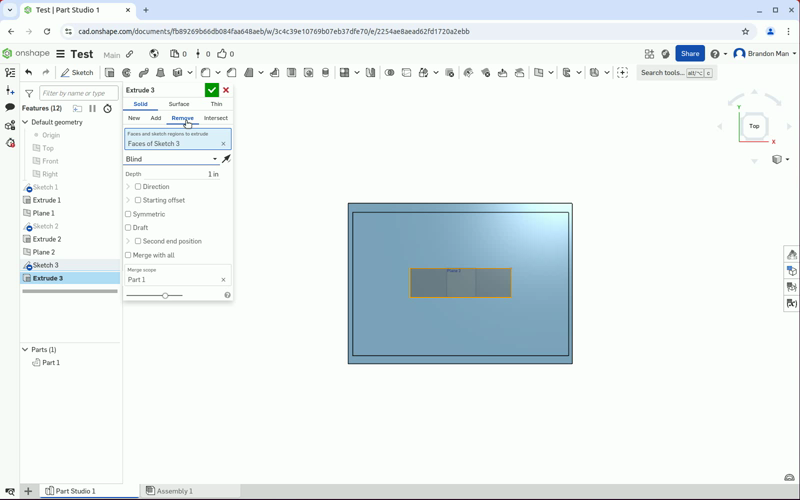
text(0.481)
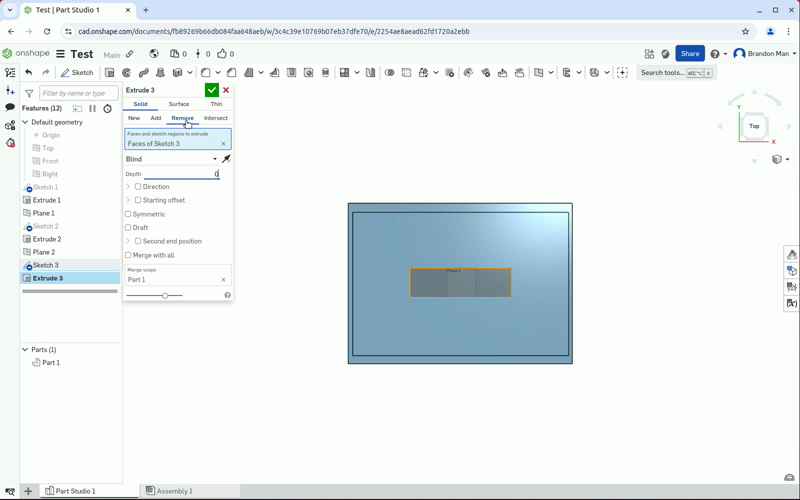
key(tab, 6)
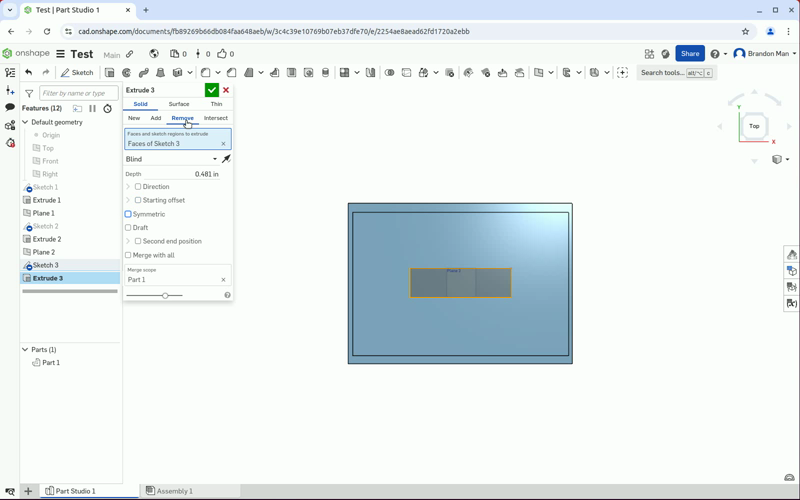
key(space)
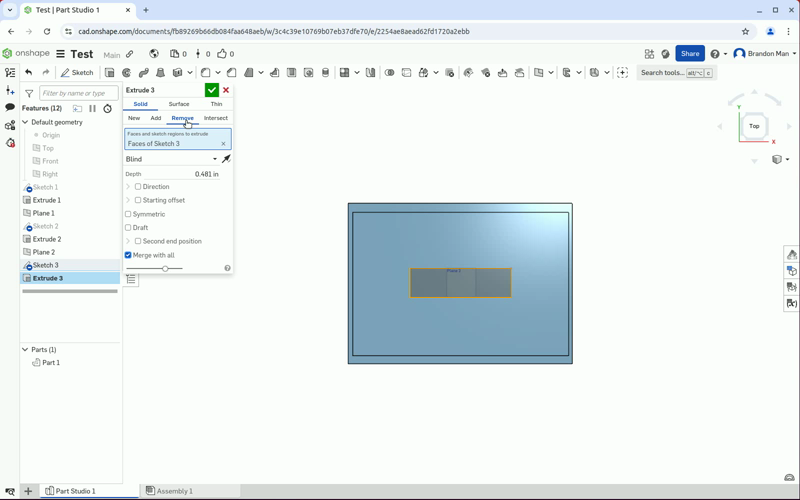
key(enter)
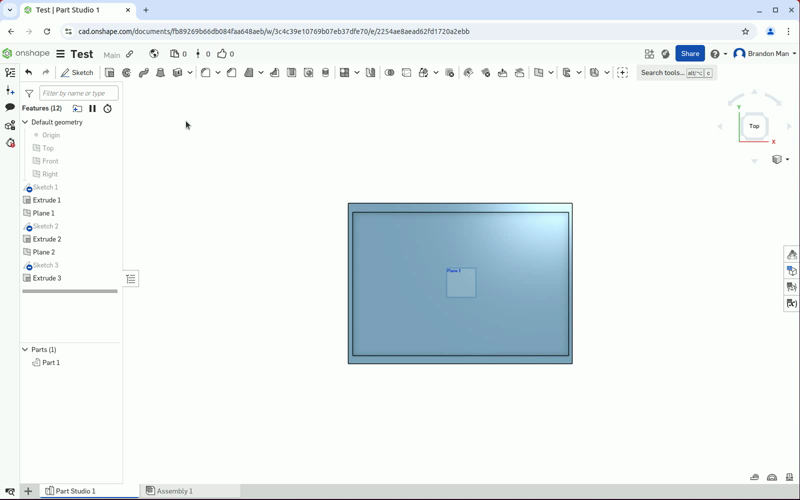
key(shift+h)
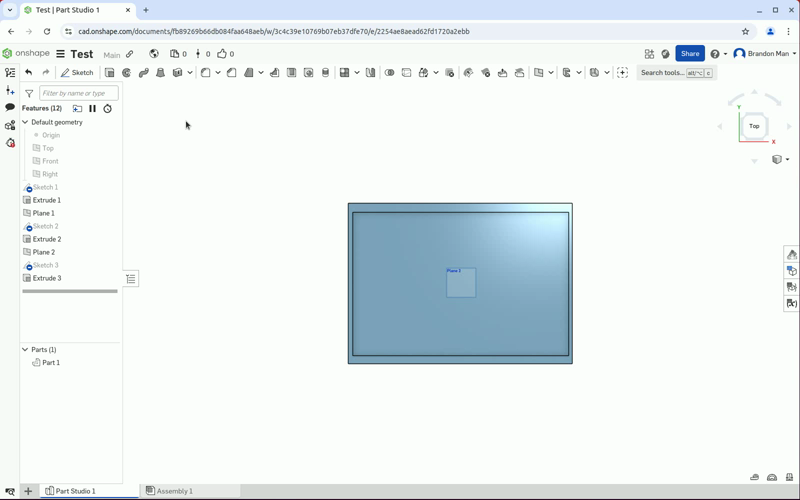
key(shift+h)
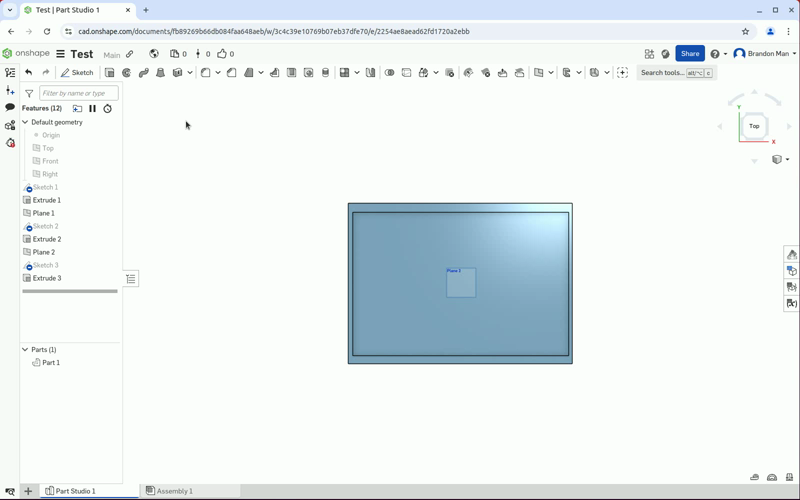
key(shift+7)
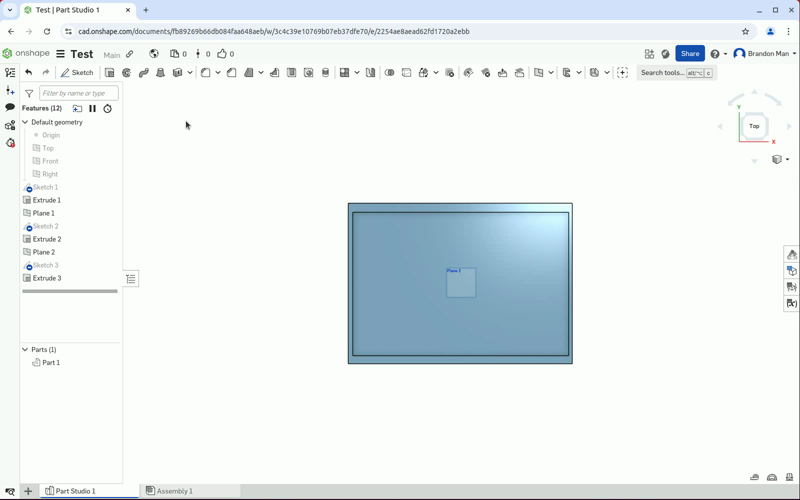
key(up, 3)
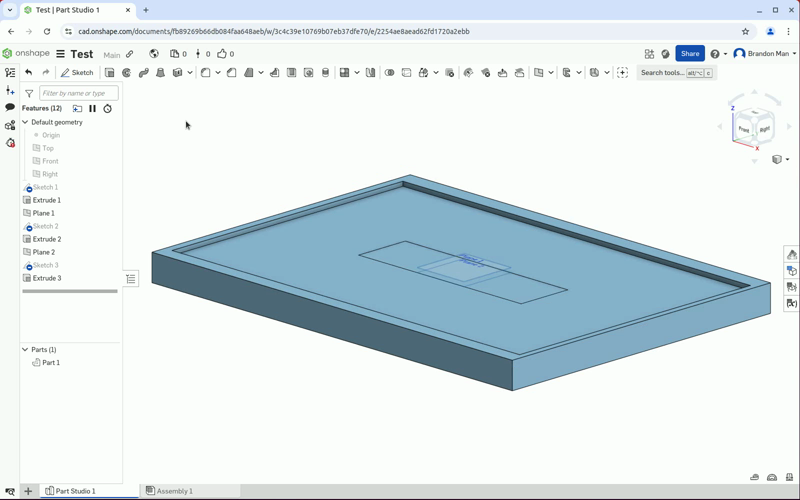
key(left, 3)
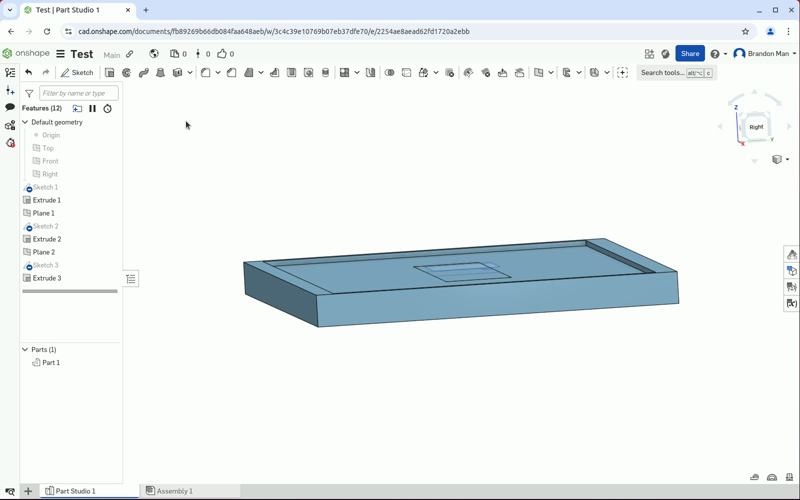
key(right, 3)
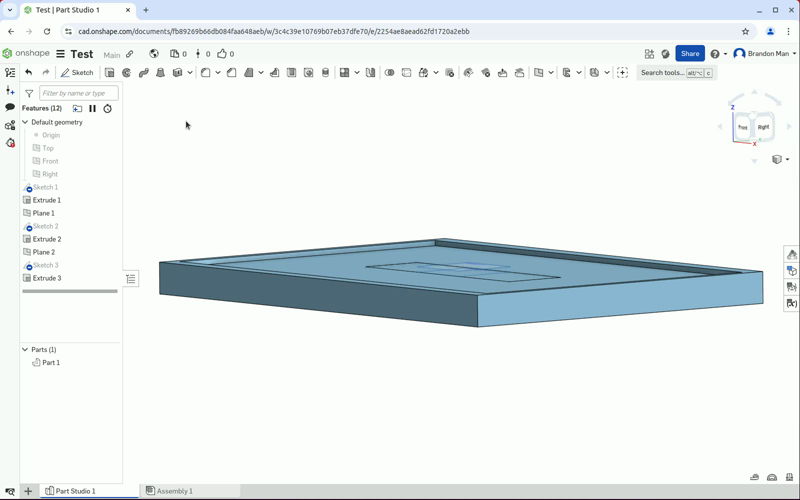
key(down, 3)
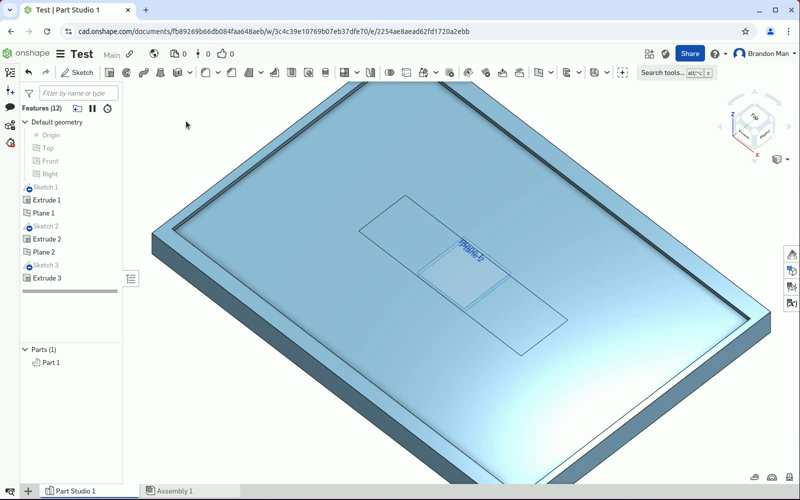
mouse_move(73, 189)
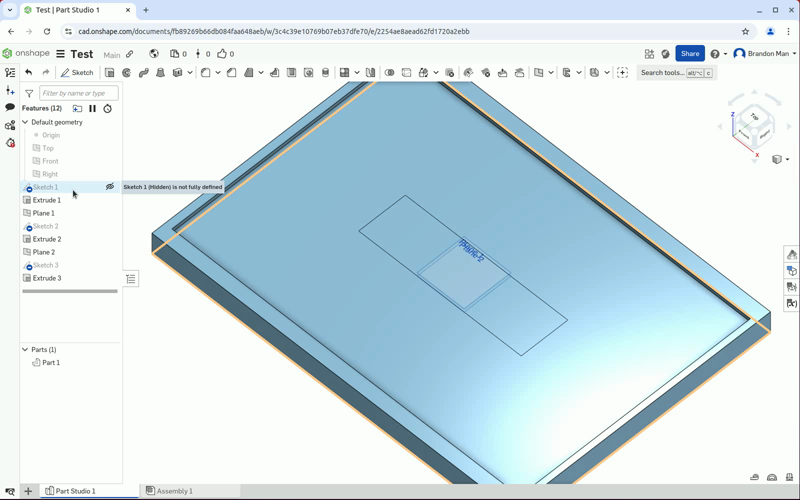
click(73, 189)